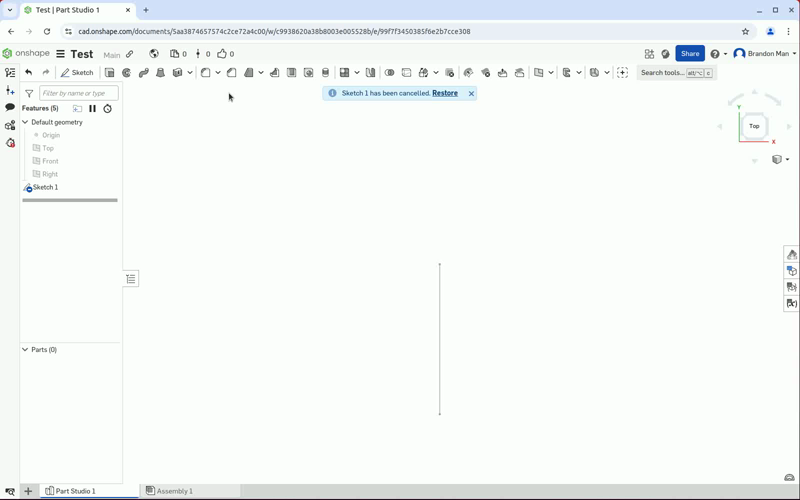
key(shift+h)
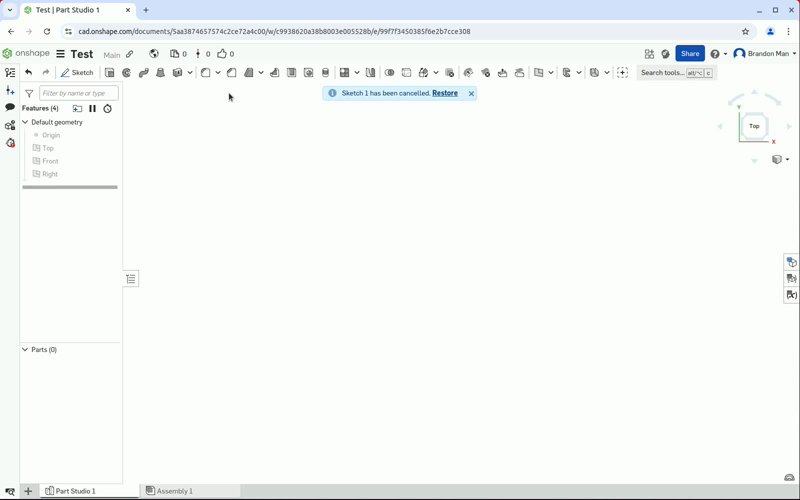
mouse_move(73, 352)
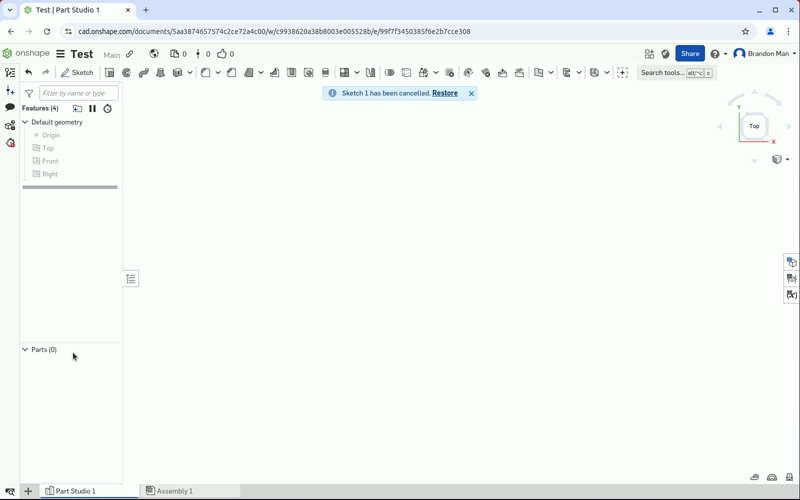
key(y)
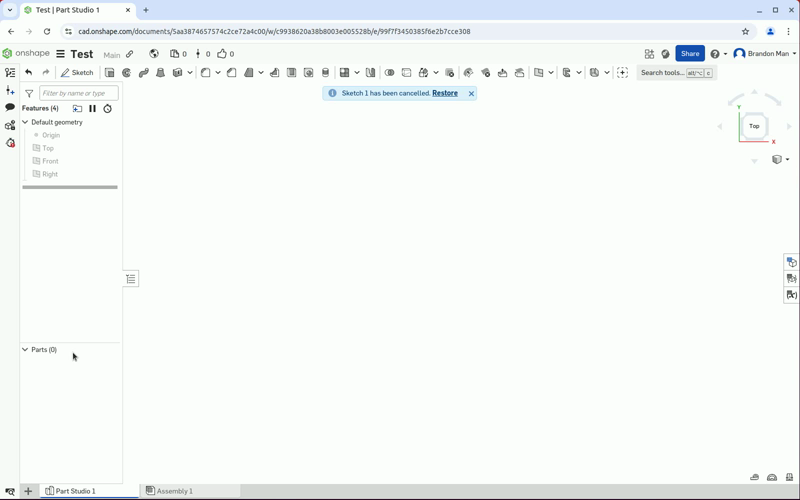
key(shift+p)
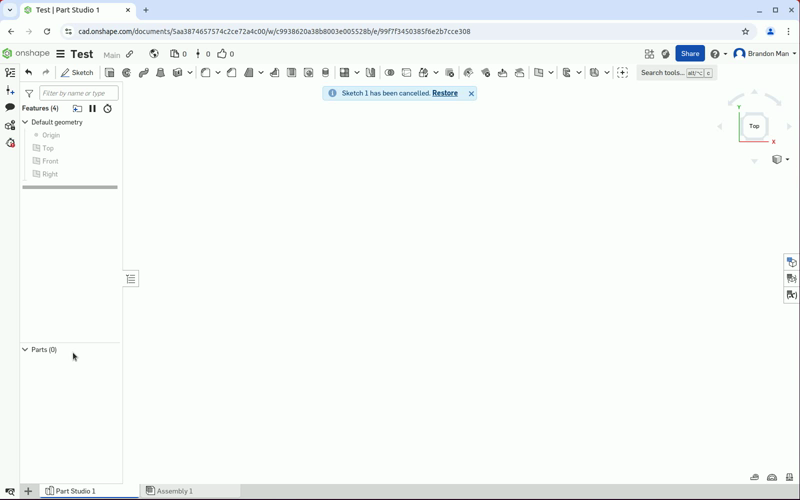
key(space)
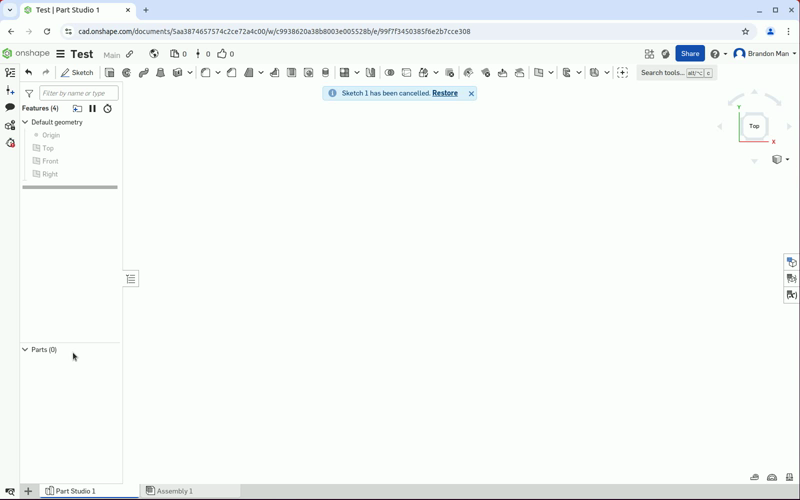
key_down(shift)
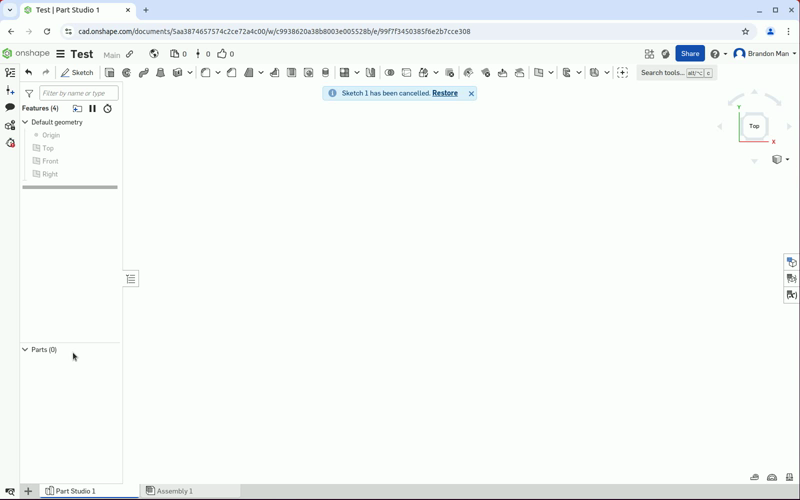
key(up)
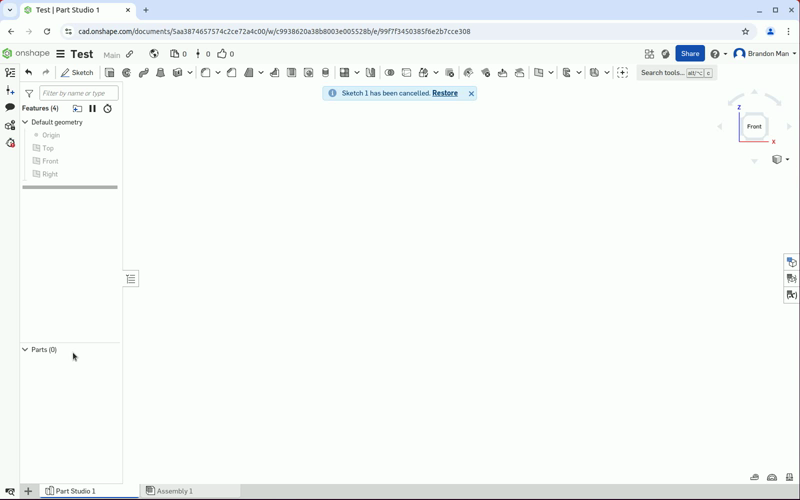
key_up(shift)
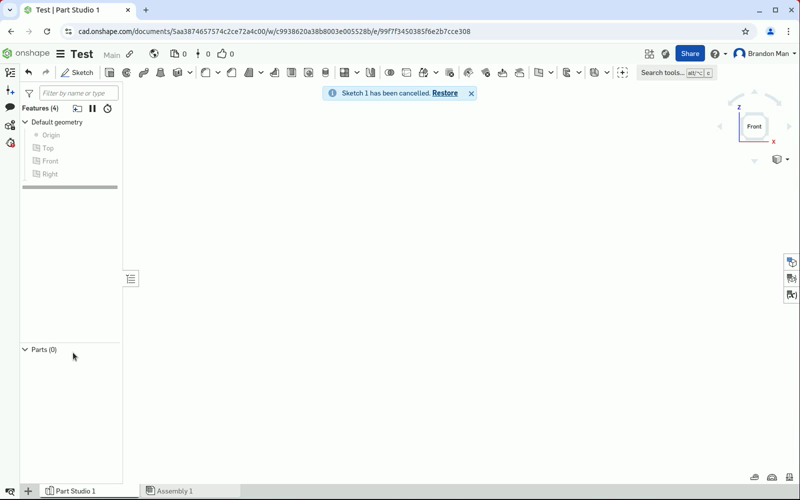
mouse_move(73, 352)
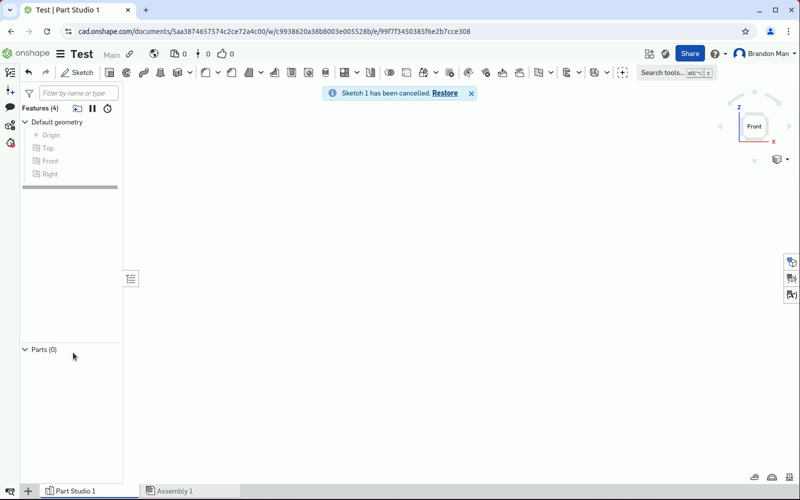
key(shift+y)
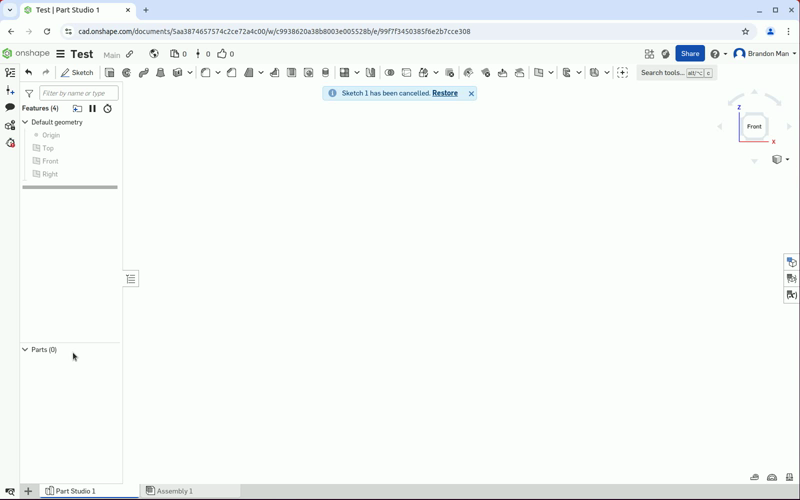
key(shift+s)
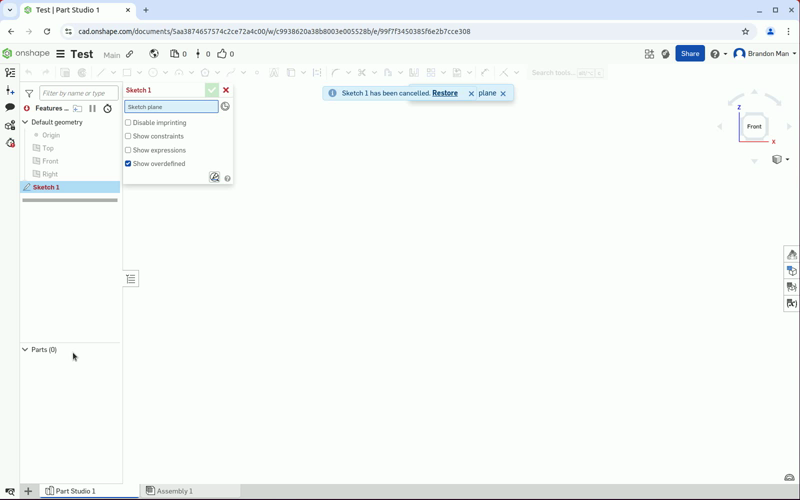
mouse_move(73, 163)
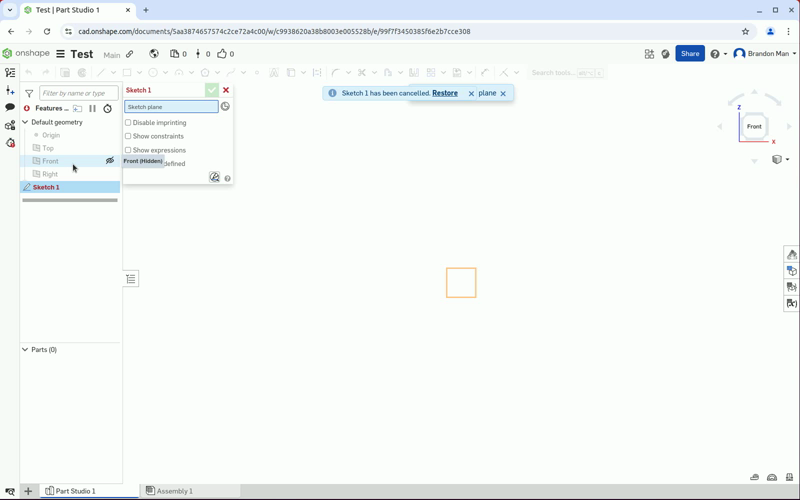
click(73, 163)
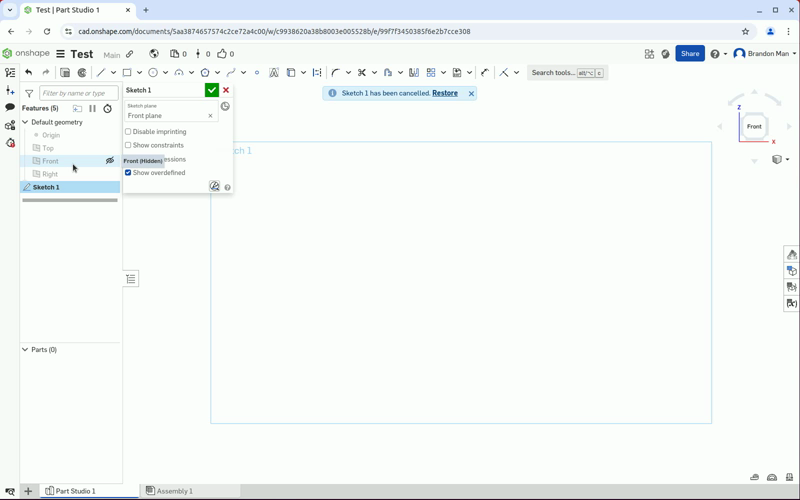
mouse_move(73, 352)
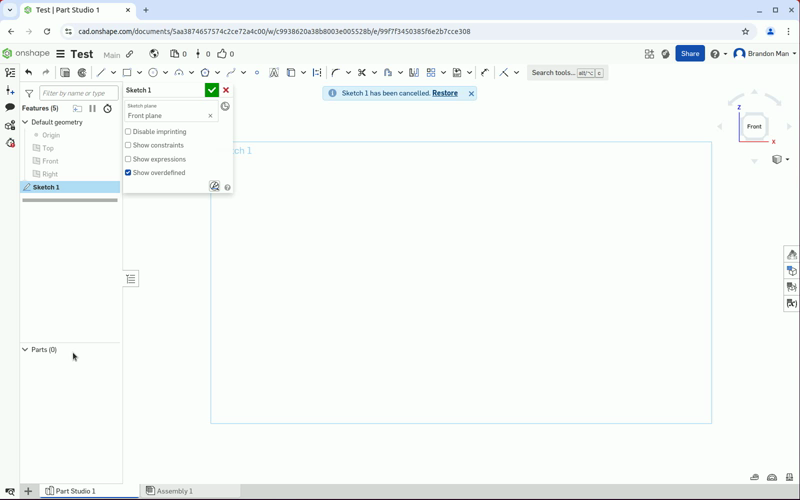
key(y)
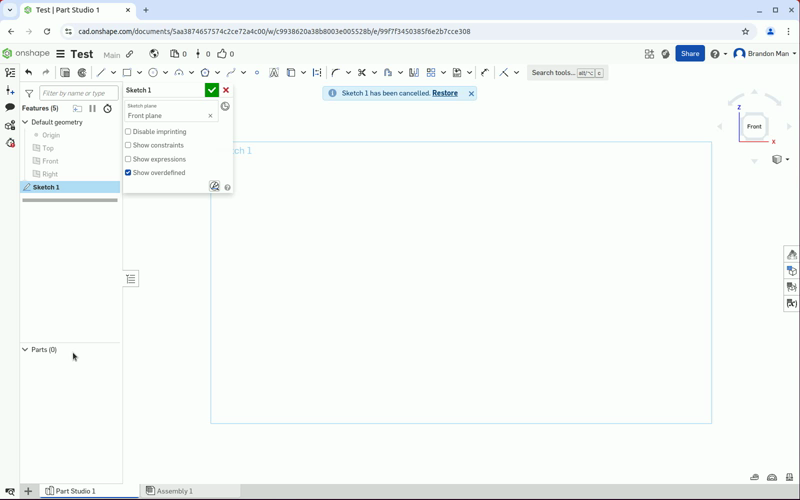
key(l)
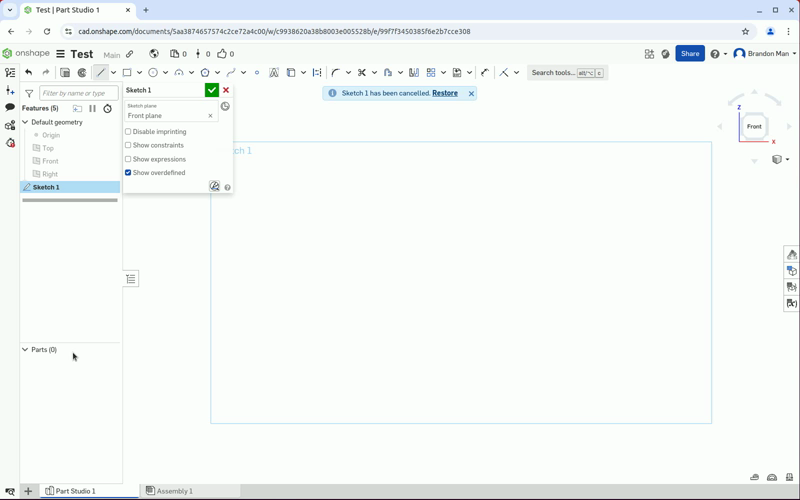
key_down(shift)
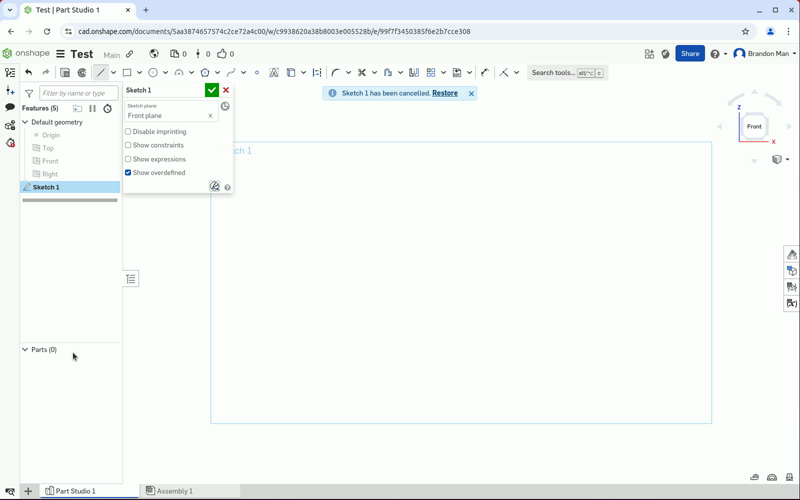
mouse_move(348, 390)
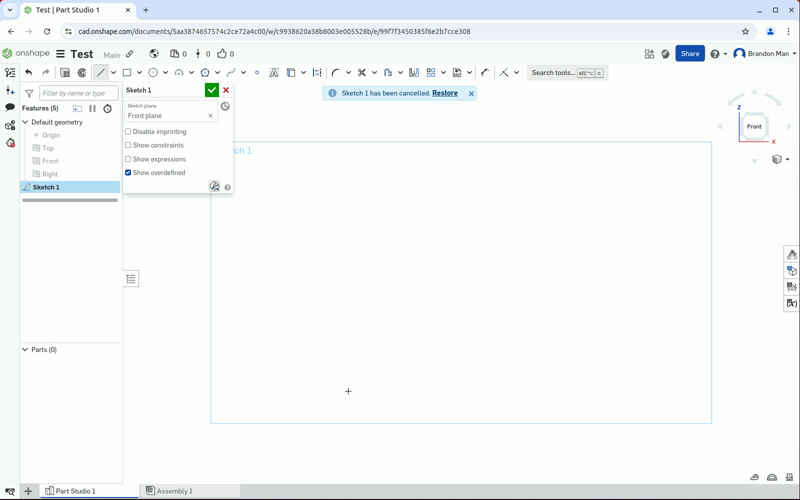
click(348, 390)
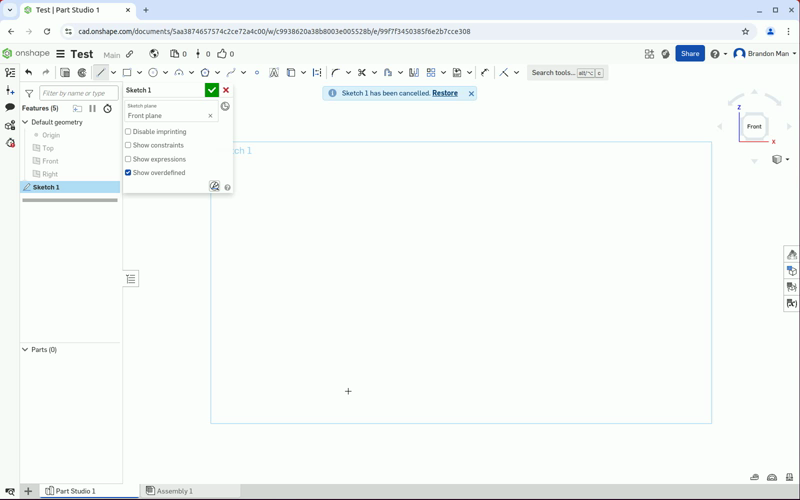
key_up(shift)
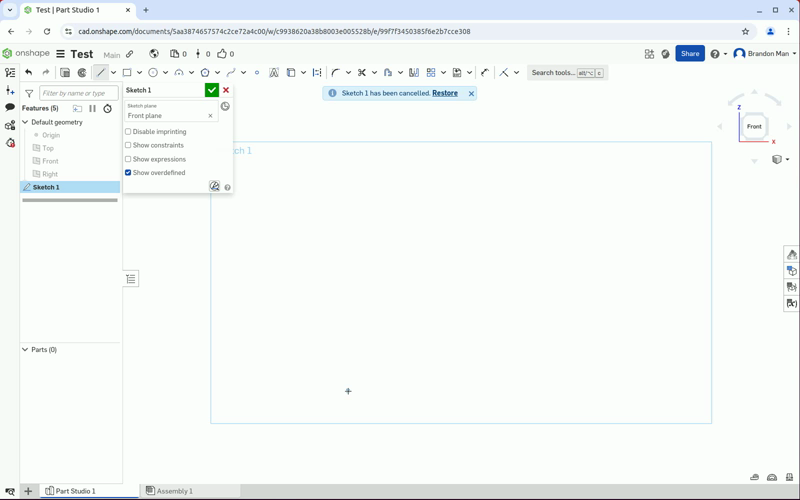
key_down(shift)
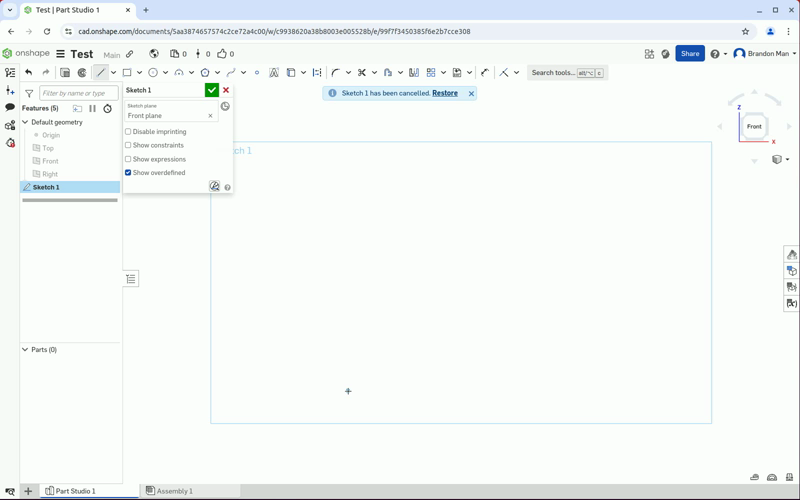
mouse_move(572, 390)
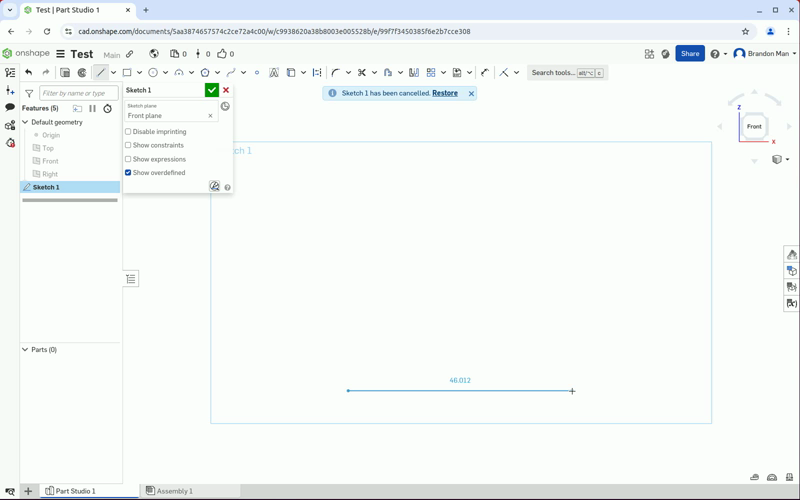
click(572, 390)
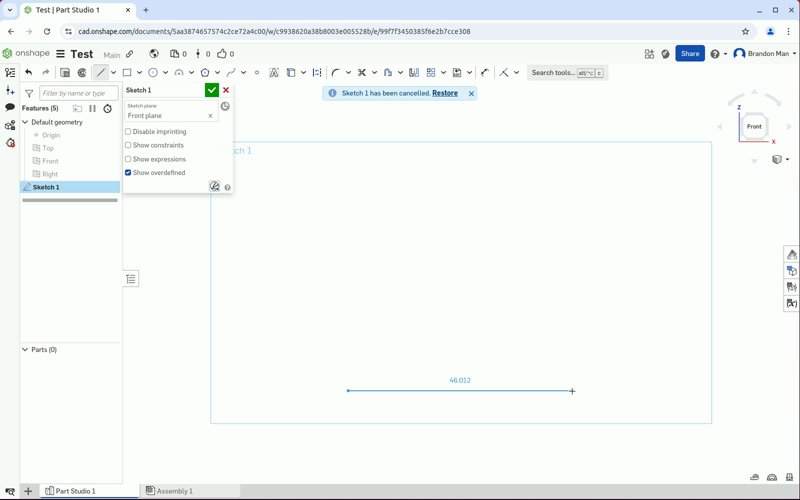
key_up(shift)
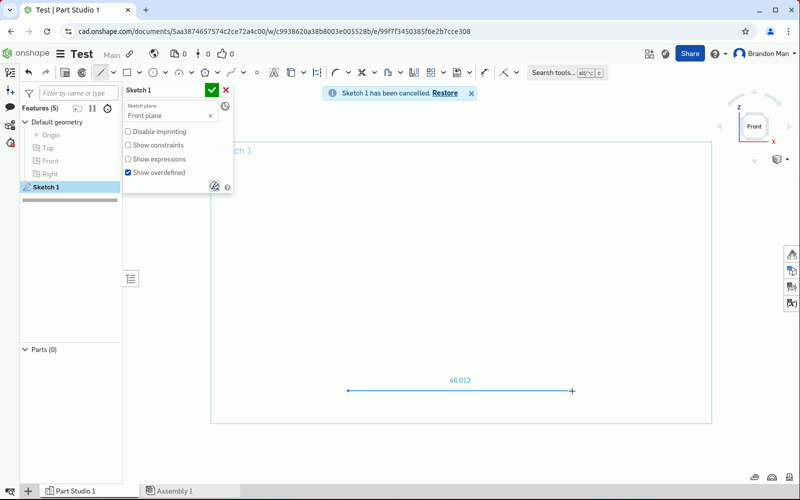
key_down(shift)
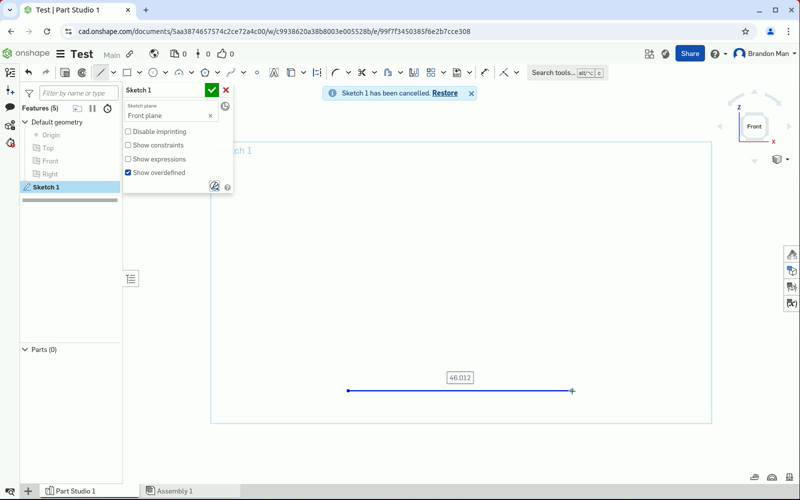
mouse_move(572, 176)
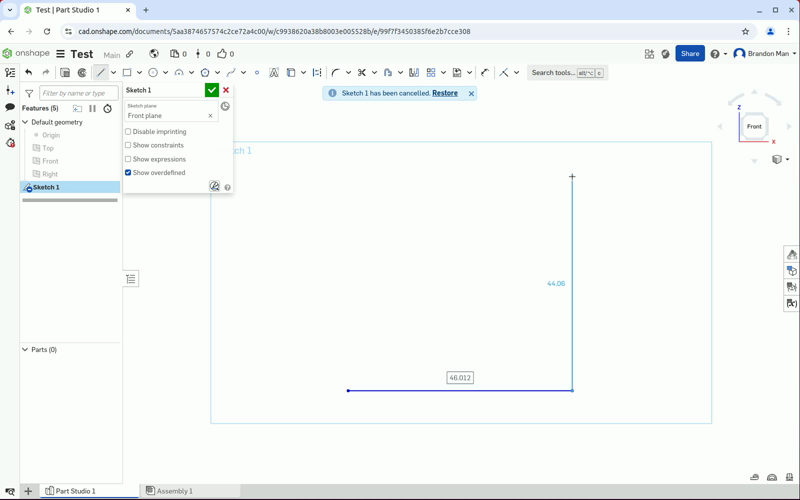
click(572, 176)
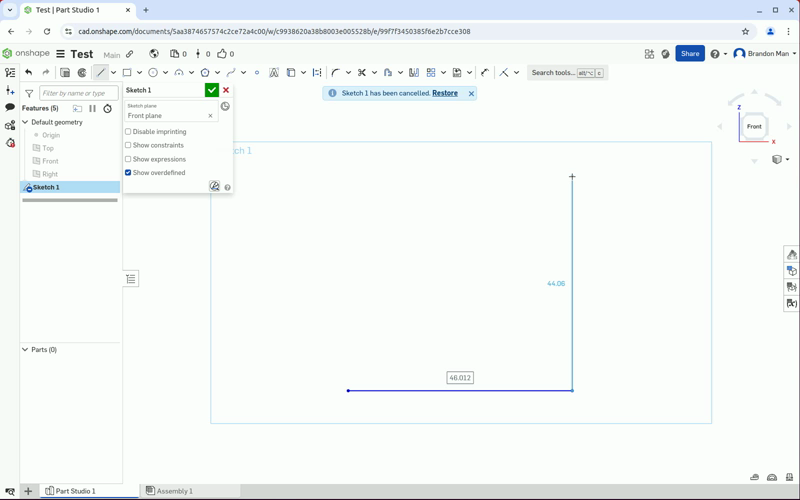
key_up(shift)
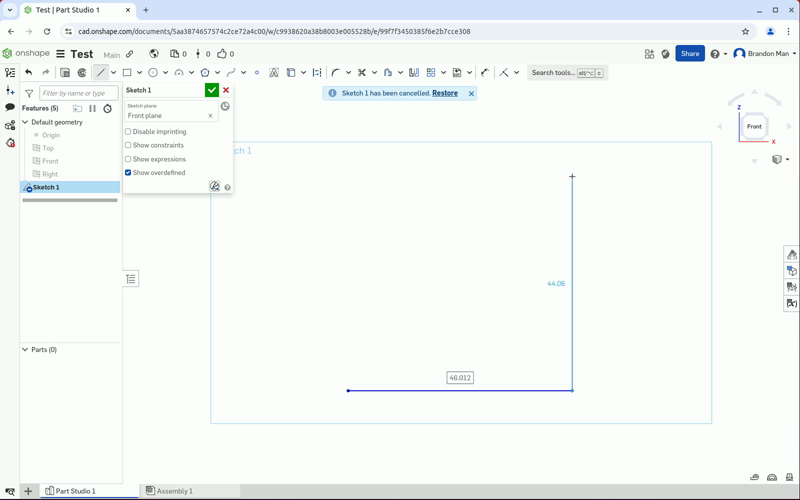
key_down(shift)
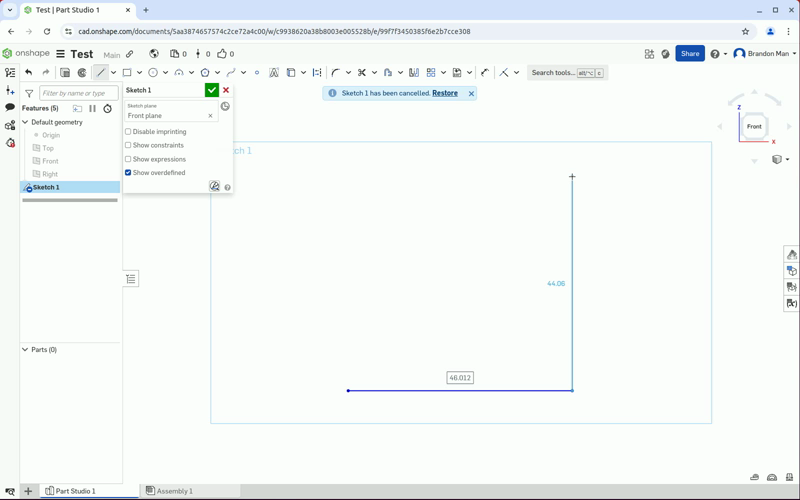
mouse_move(348, 176)
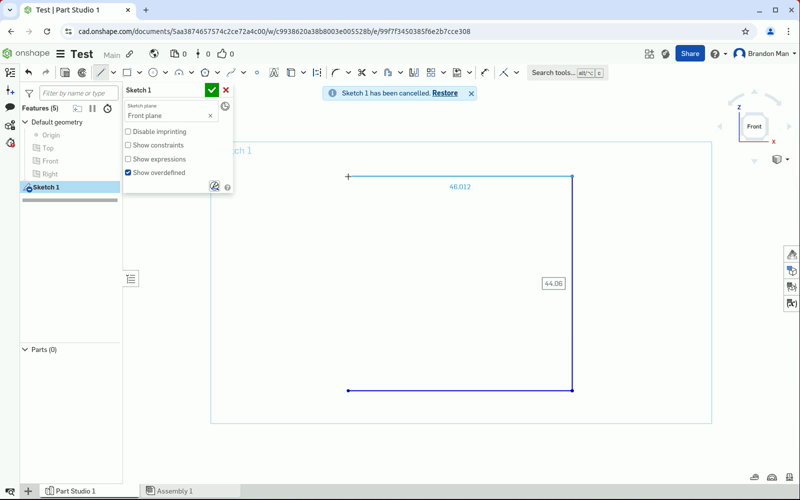
click(348, 176)
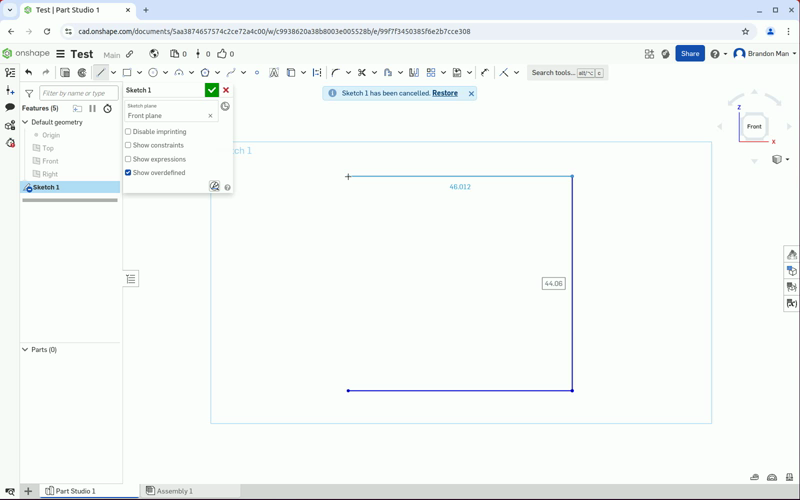
key_up(shift)
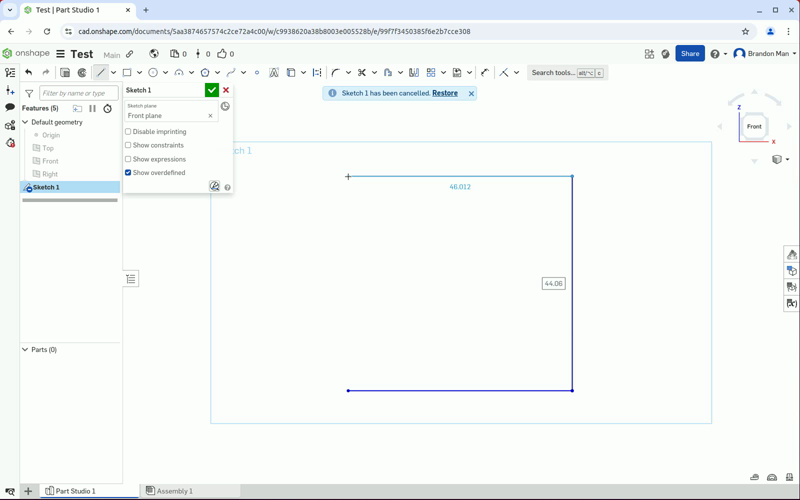
key_down(shift)
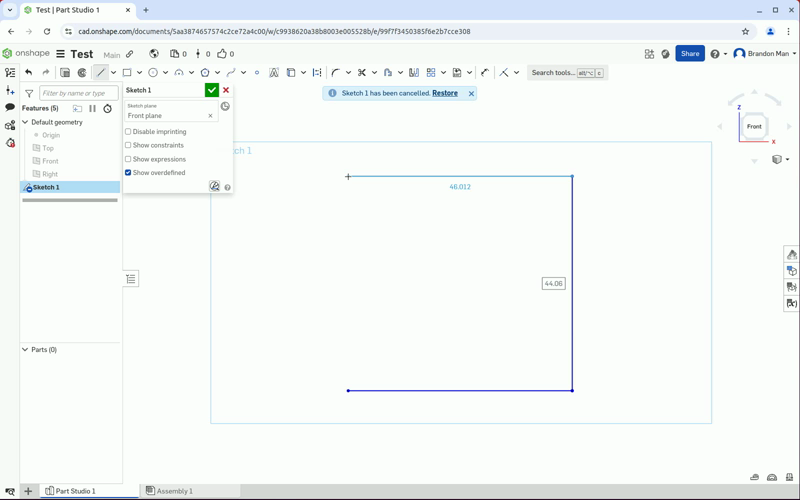
mouse_move(348, 390)
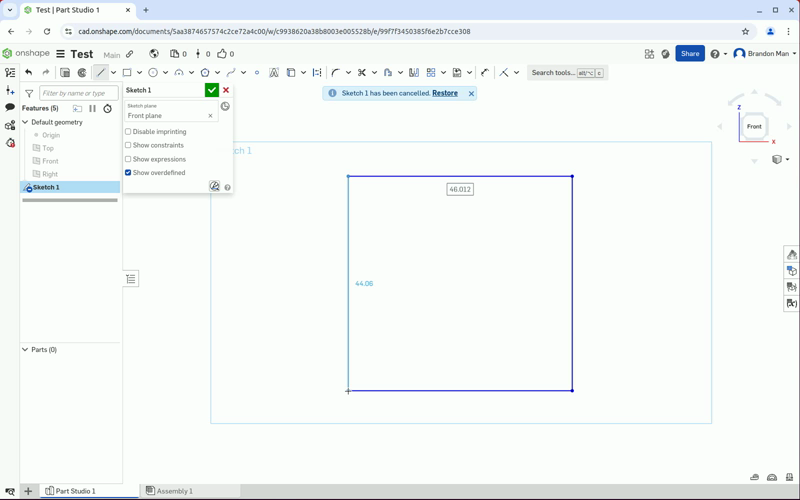
key_up(shift)
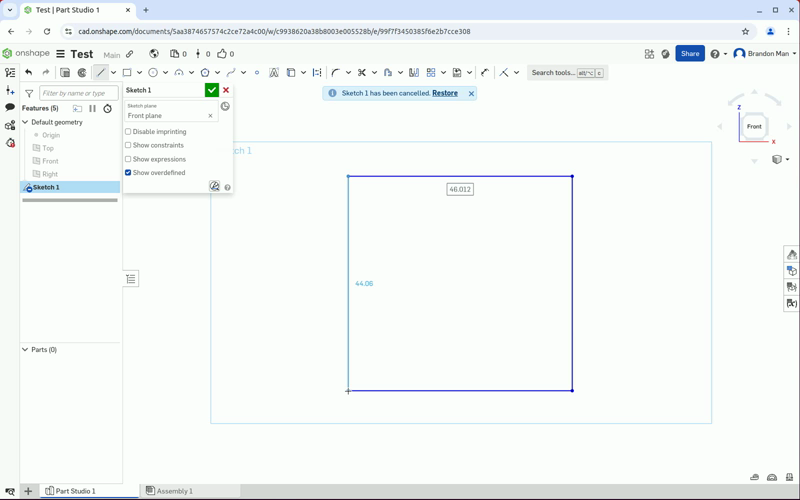
click(348, 390)
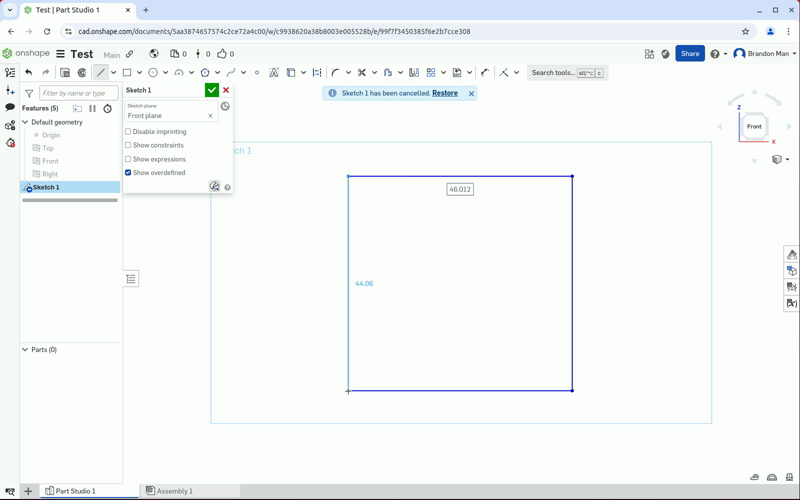
key(esc)
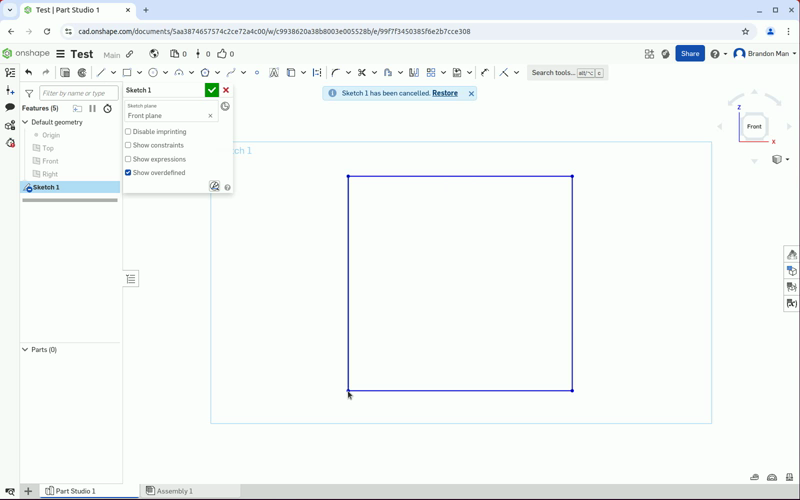
mouse_move(476, 297)
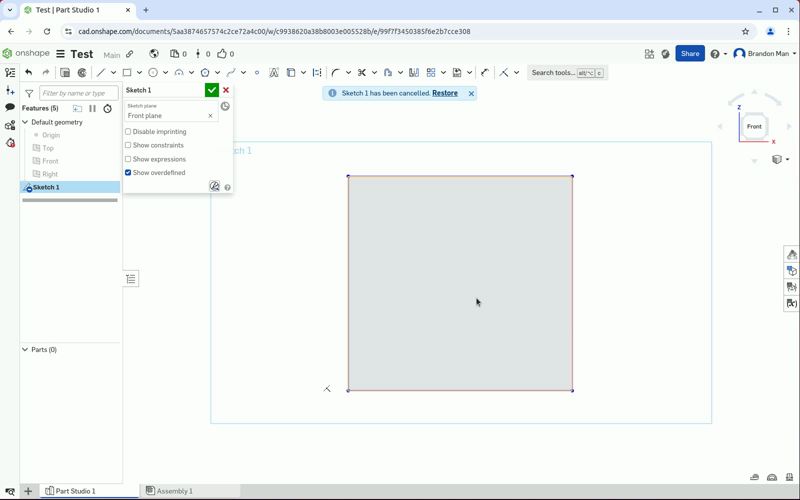
click(476, 297)
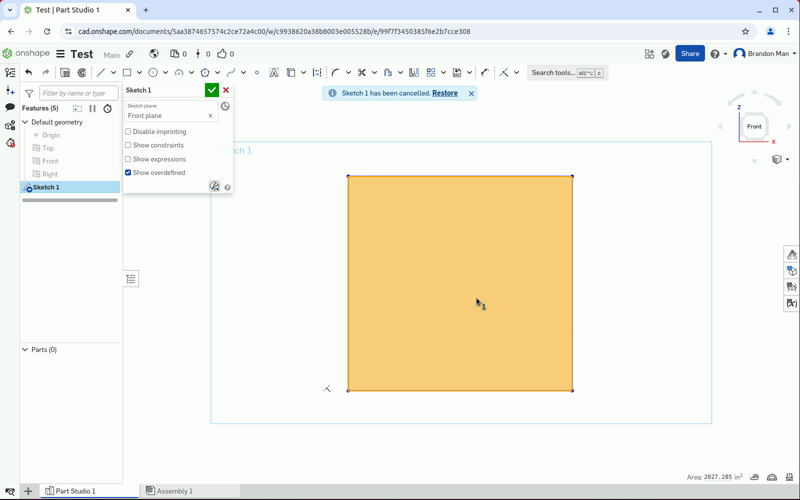
mouse_move(73, 352)
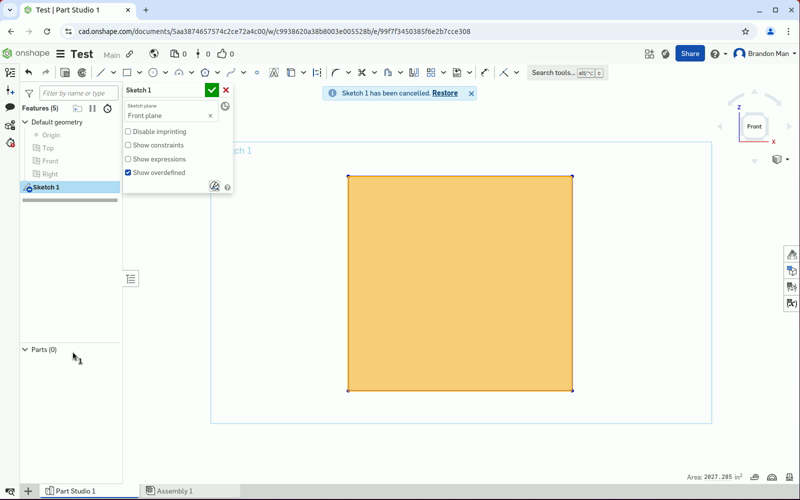
key(shift+y)
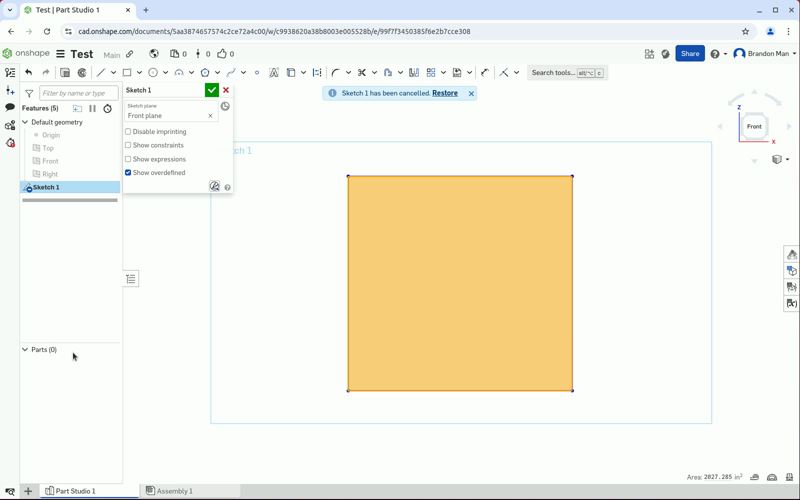
key(shift+e)
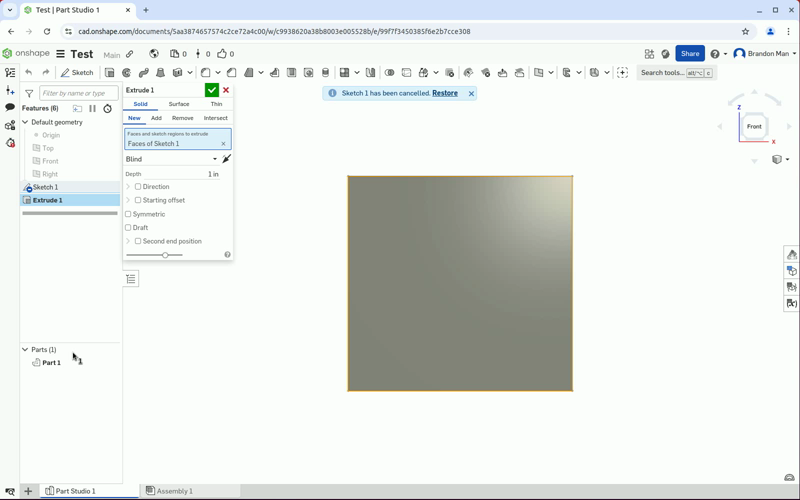
mouse_move(143, 106)
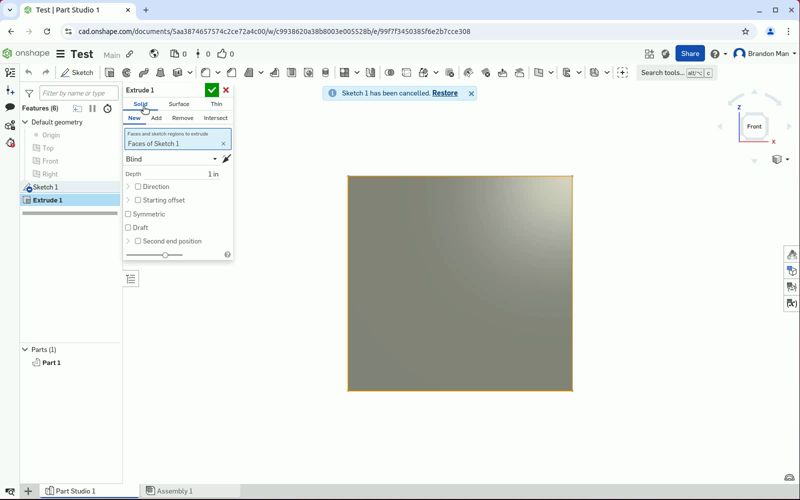
click(143, 106)
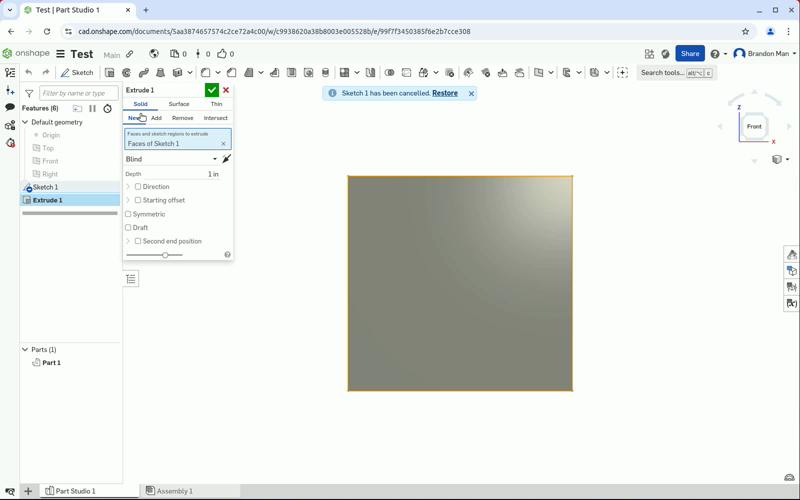
mouse_move(137, 120)
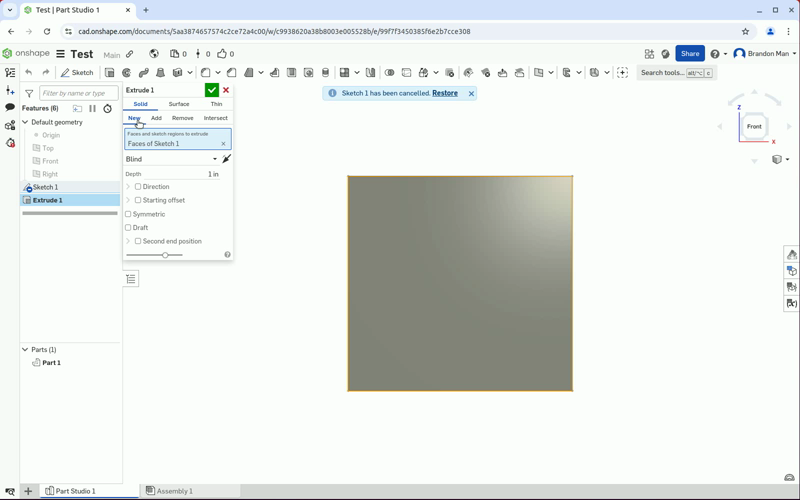
click(137, 120)
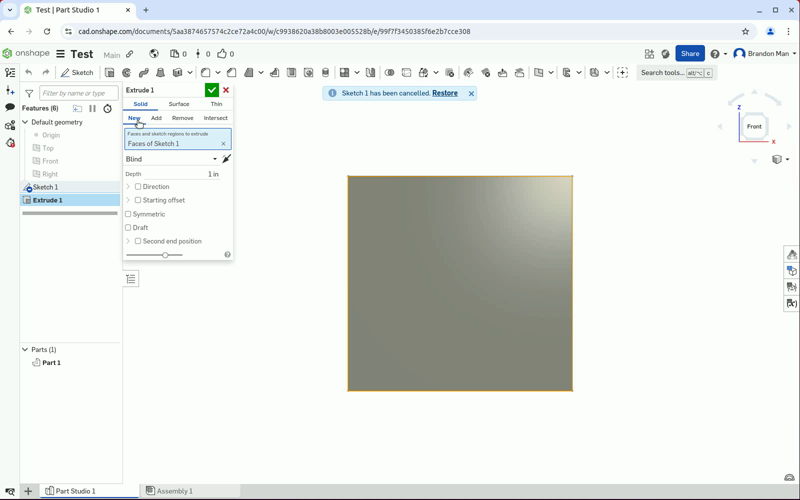
key(tab, 4)
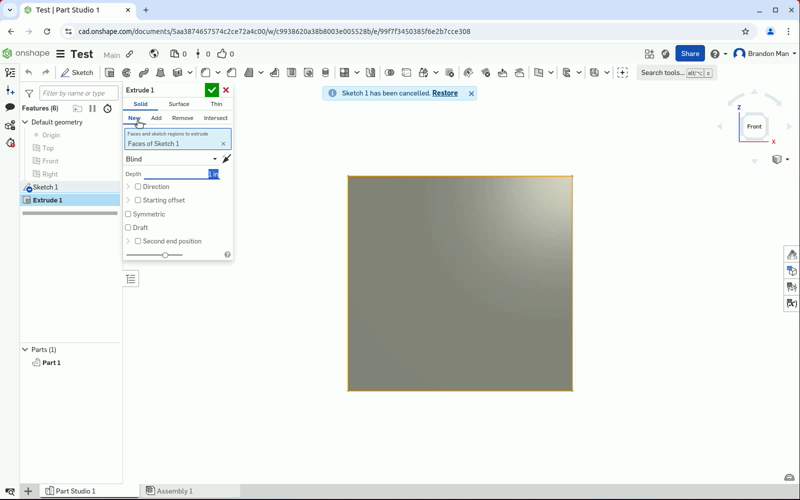
text(7.222)
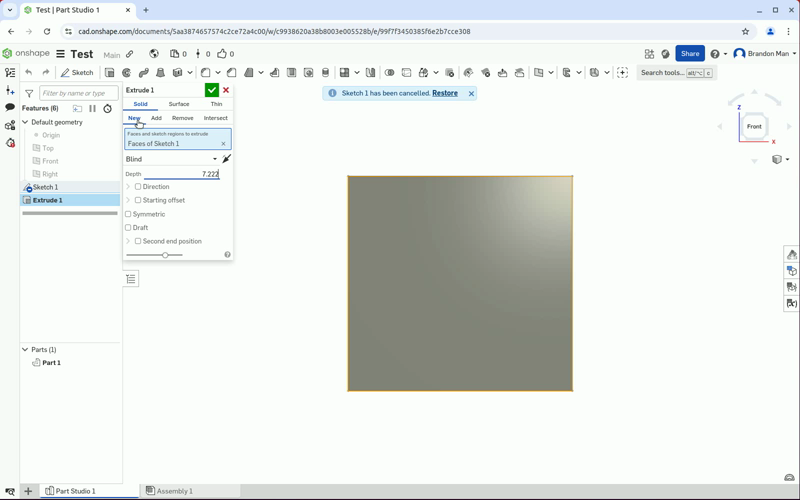
key(tab, 3)
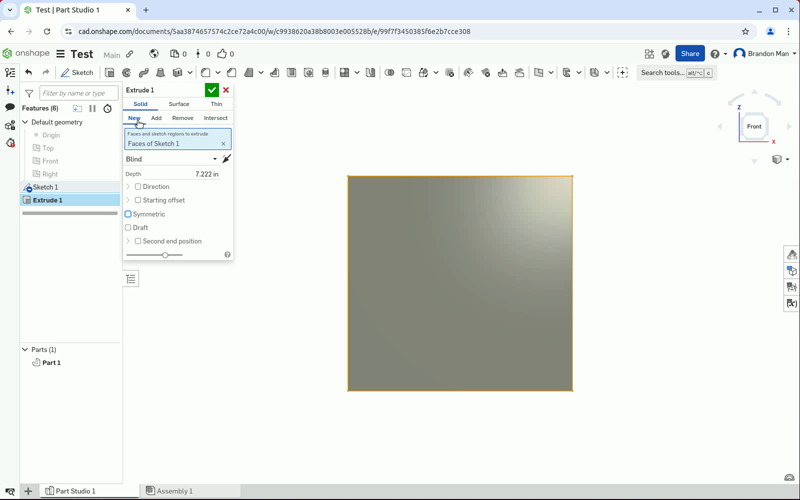
key(space)
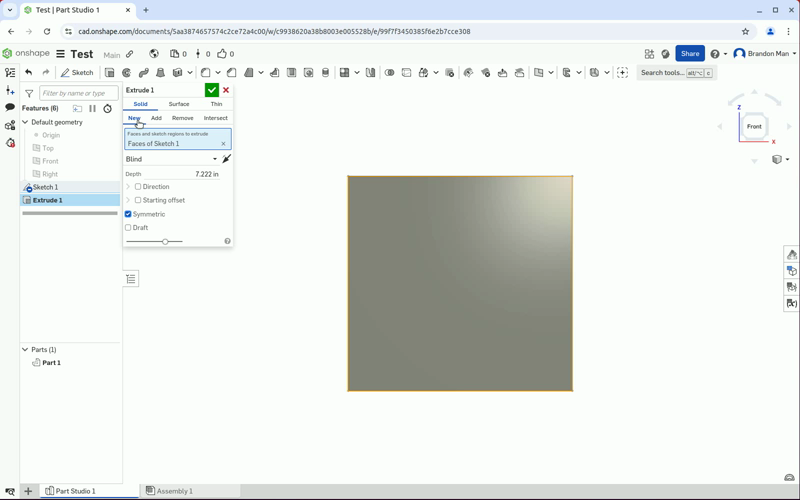
key(enter)
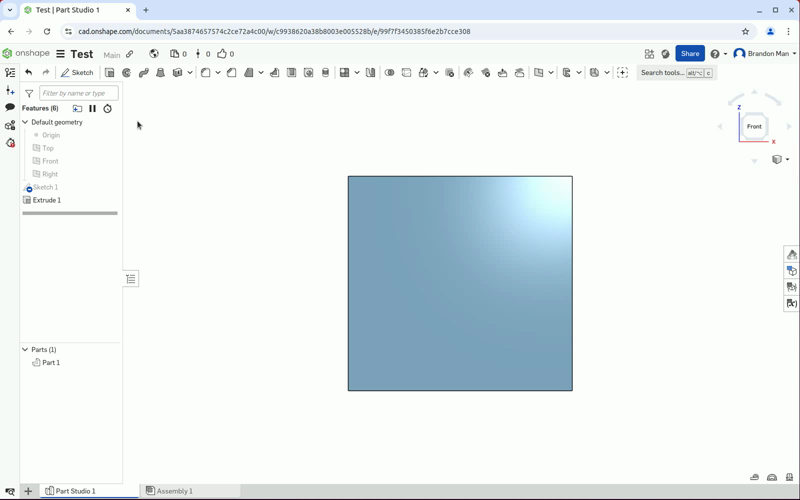
key(shift+h)
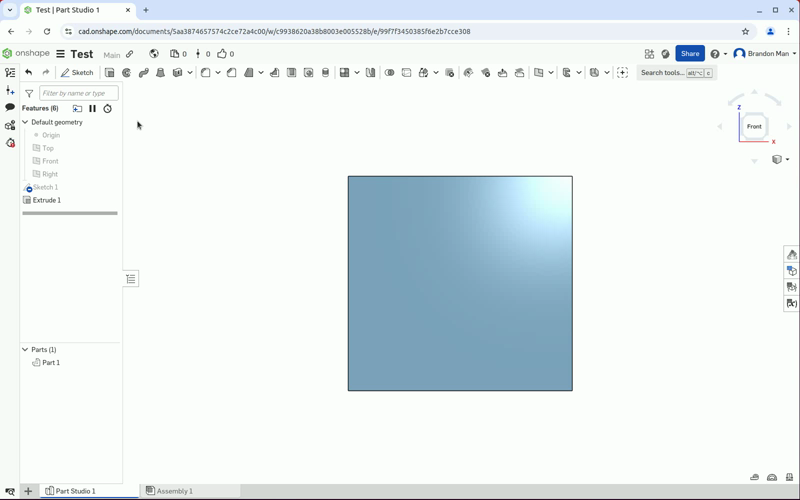
key(shift+h)
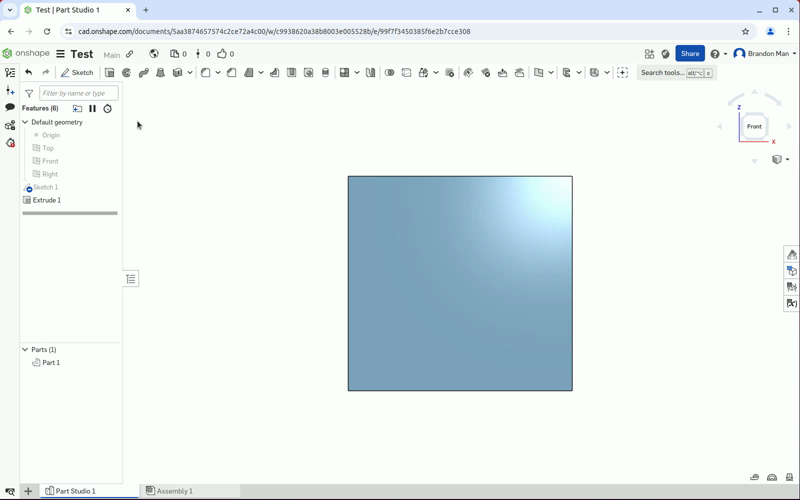
mouse_move(73, 189)
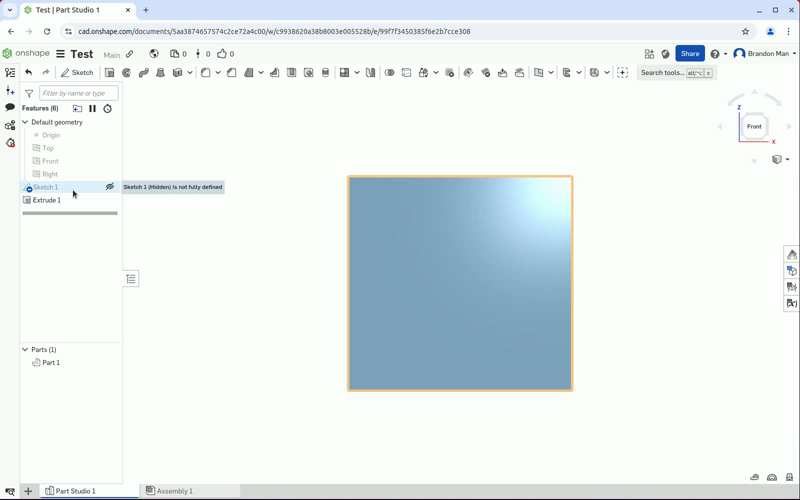
click(73, 189)
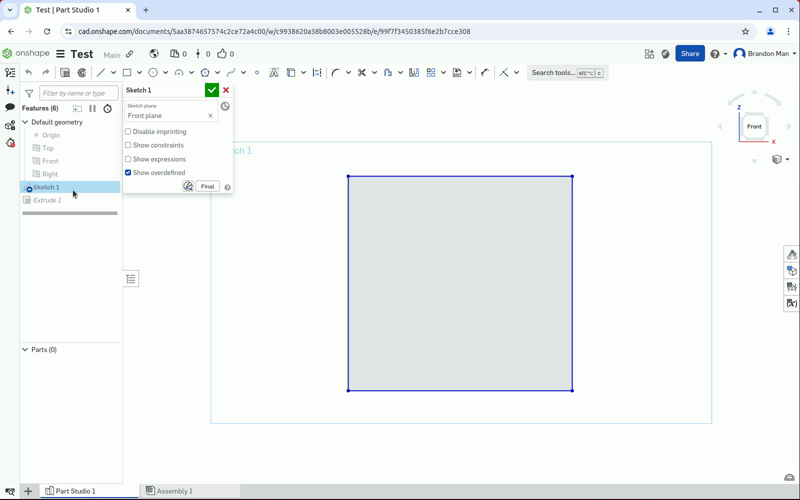
mouse_move(229, 92)
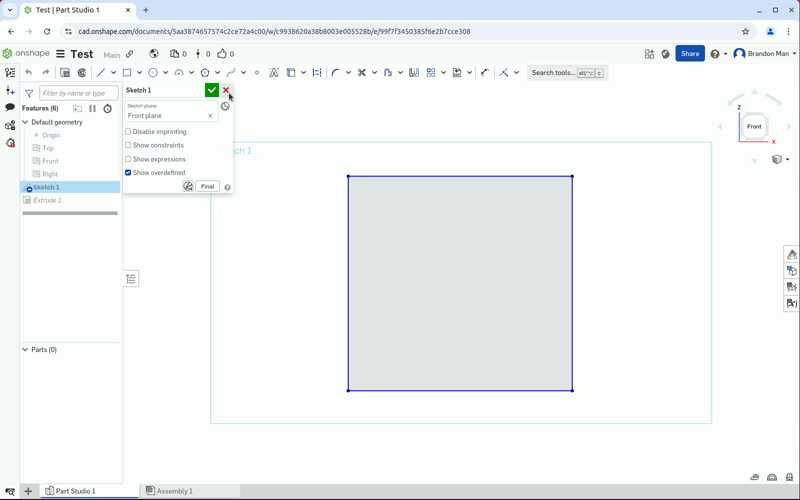
click(229, 92)
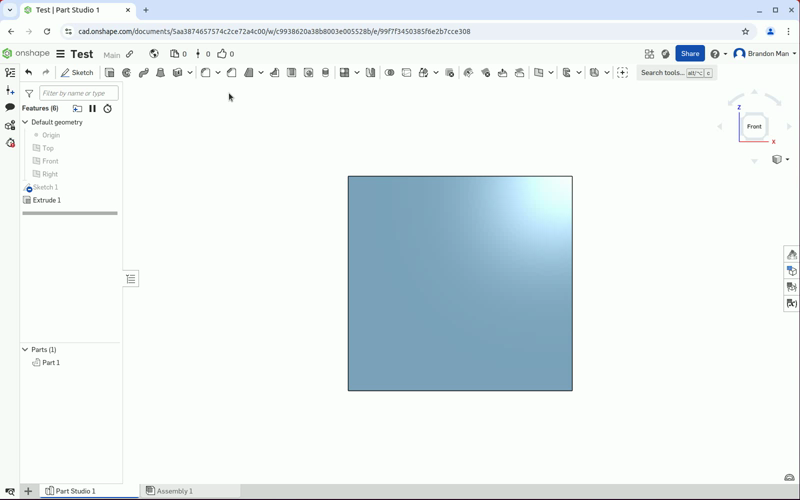
mouse_move(541, 75)
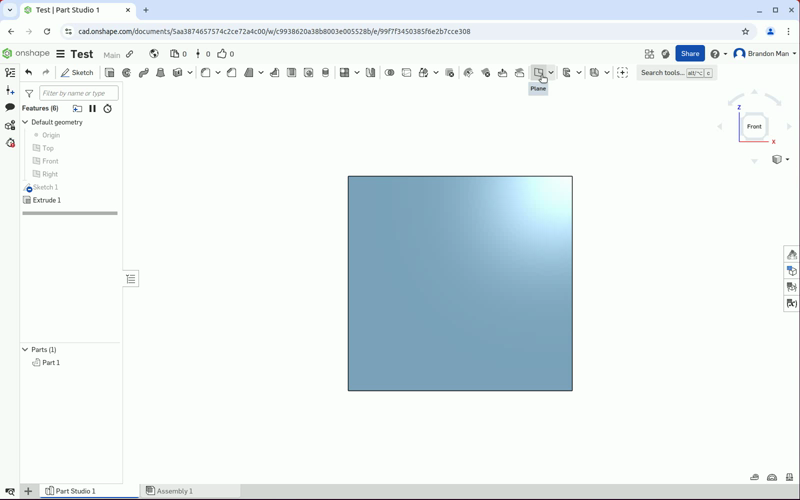
click(541, 75)
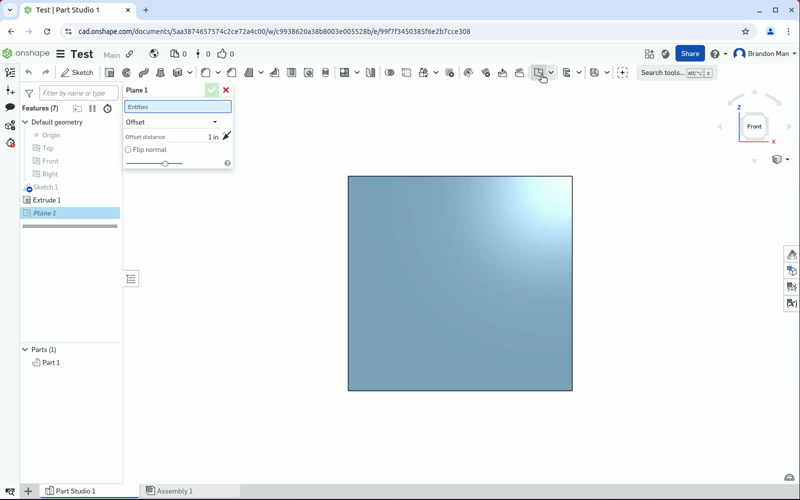
mouse_move(73, 163)
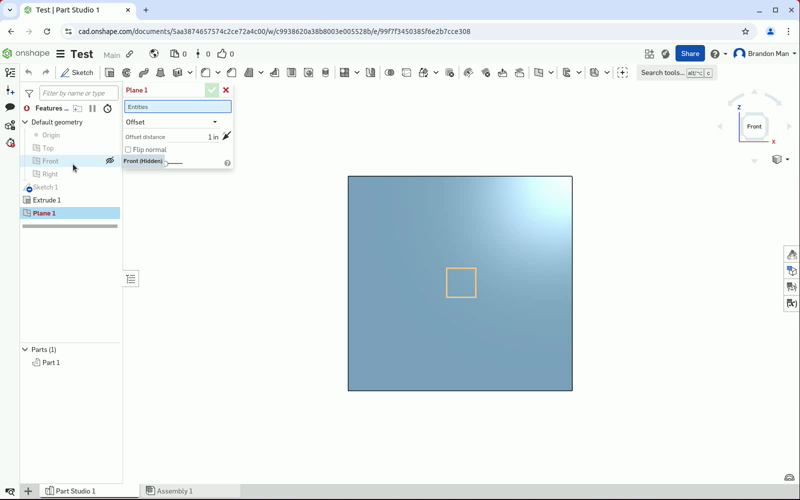
click(73, 163)
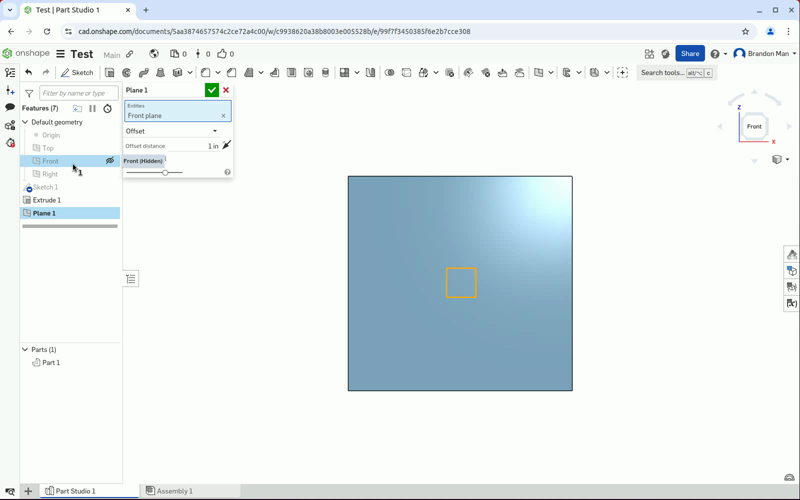
key(tab, 2)
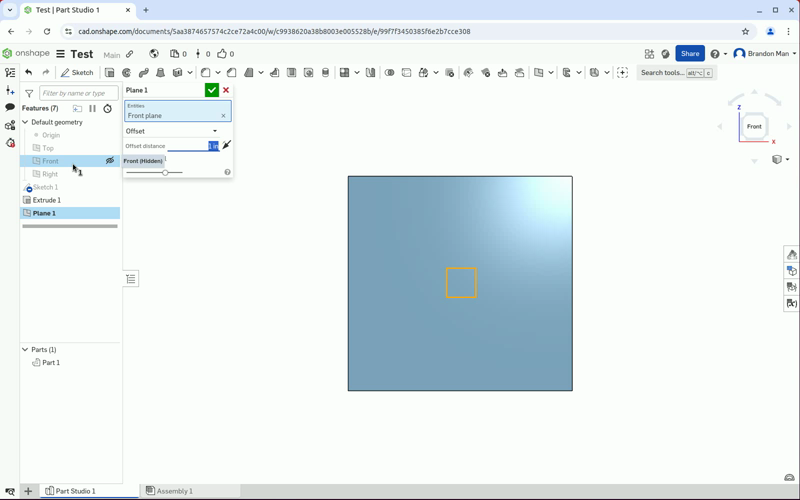
text(3.605)
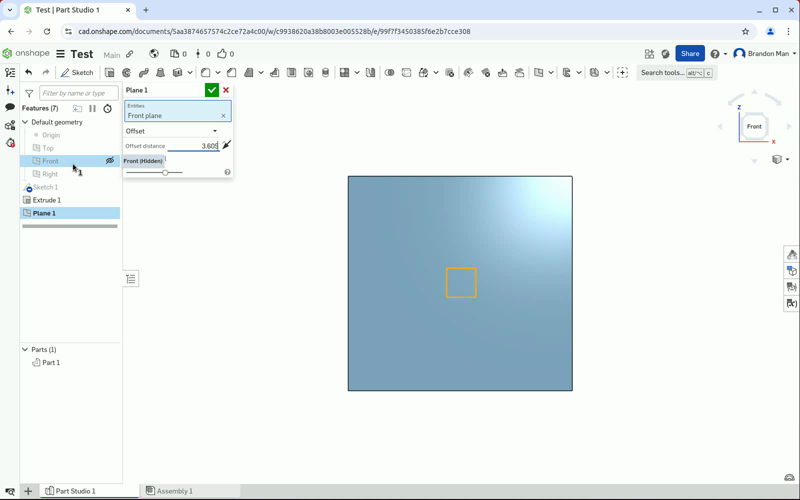
key(enter, 2)
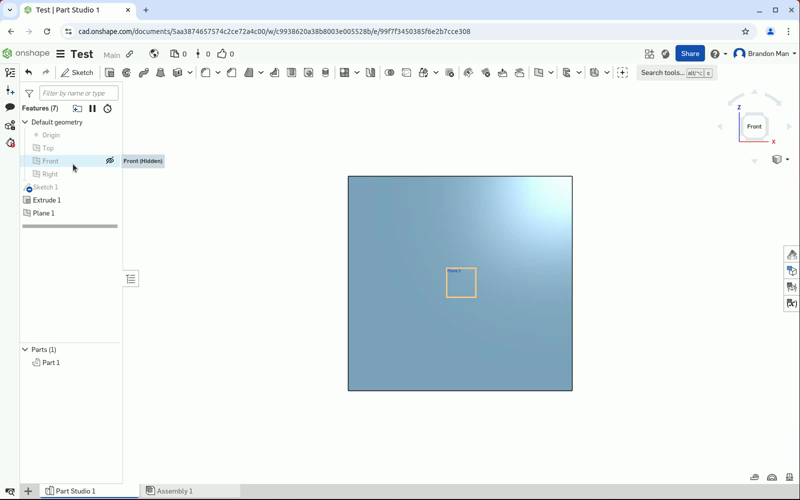
key(shift+s)
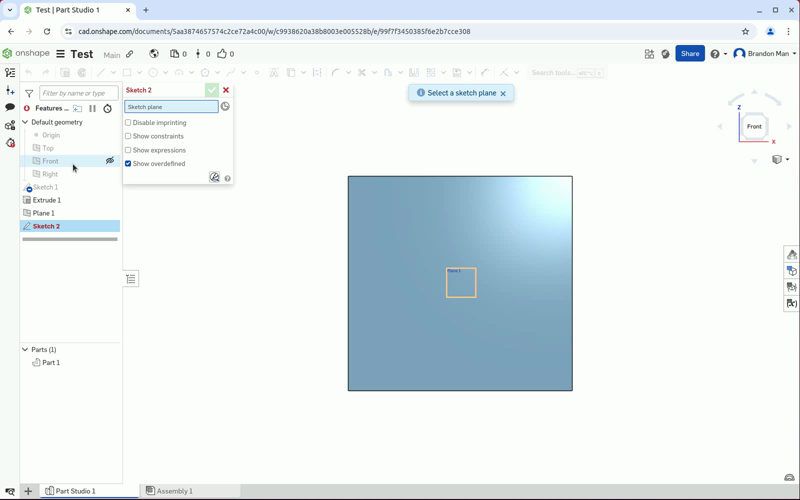
mouse_move(73, 215)
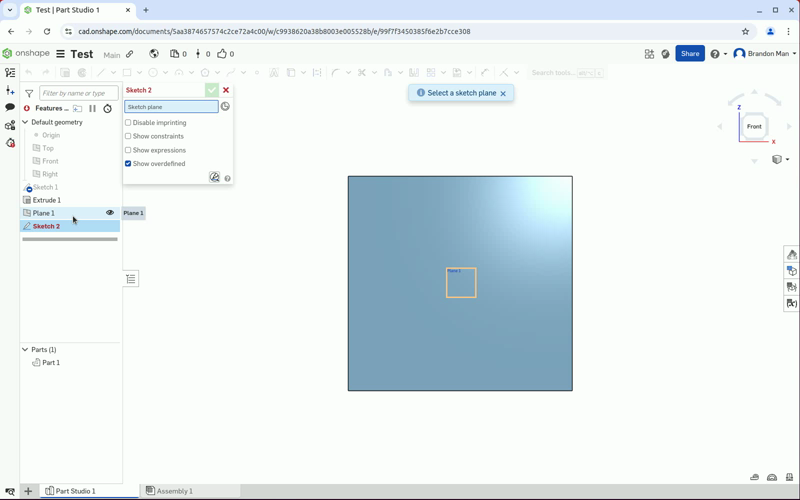
click(73, 215)
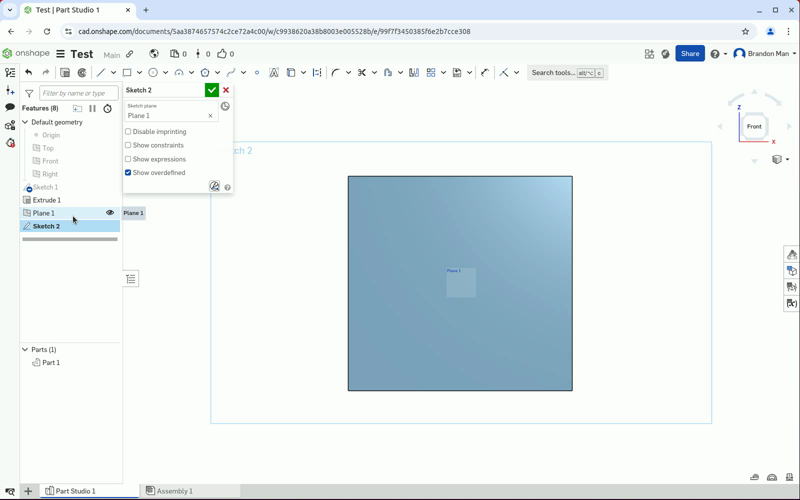
mouse_move(73, 352)
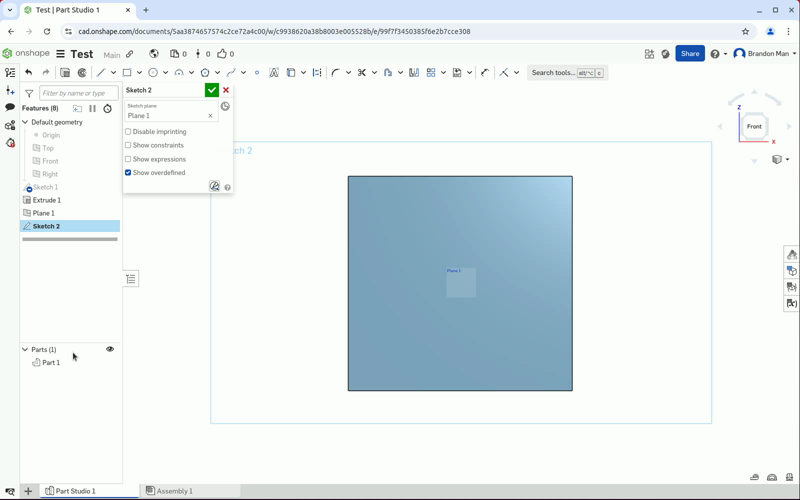
key(y)
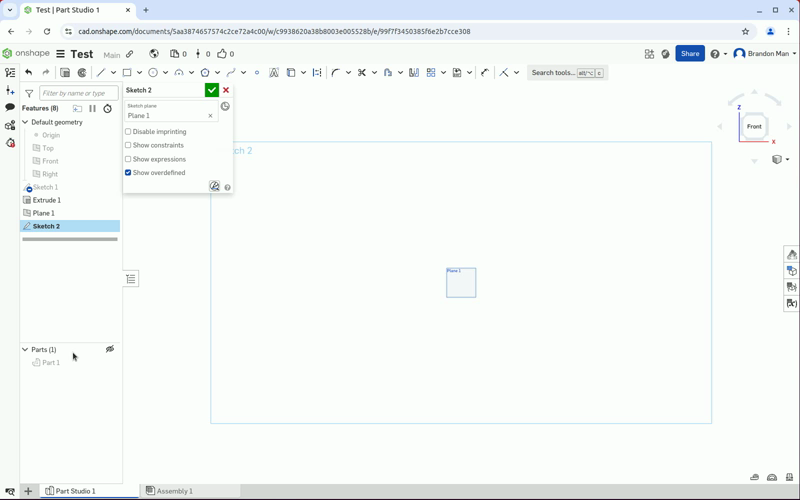
key(l)
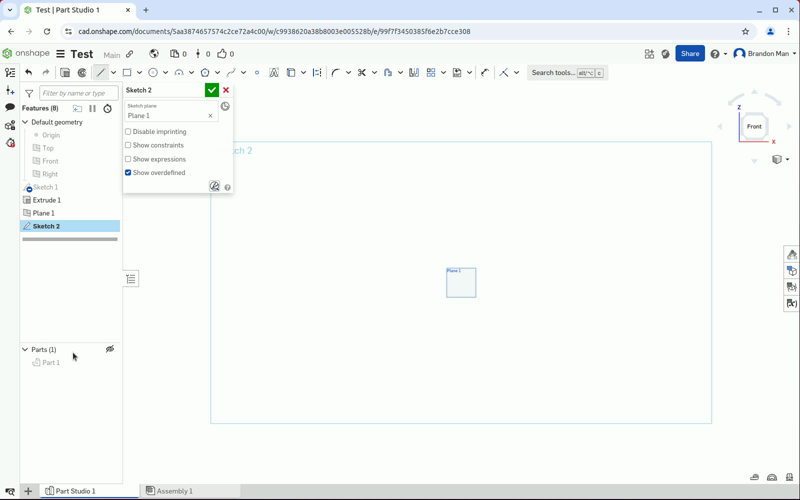
key_down(shift)
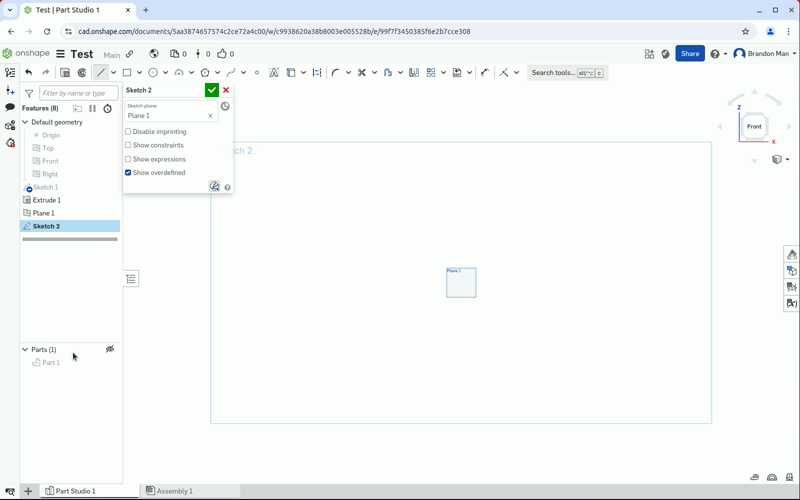
mouse_move(424, 342)
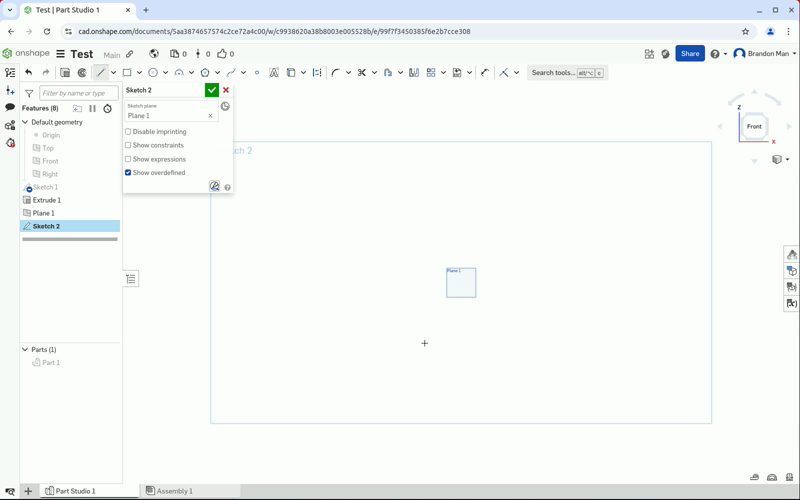
click(424, 342)
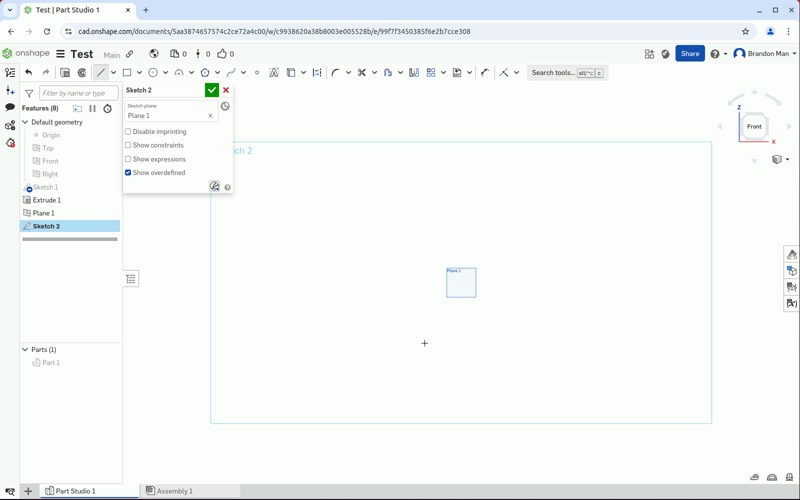
key_up(shift)
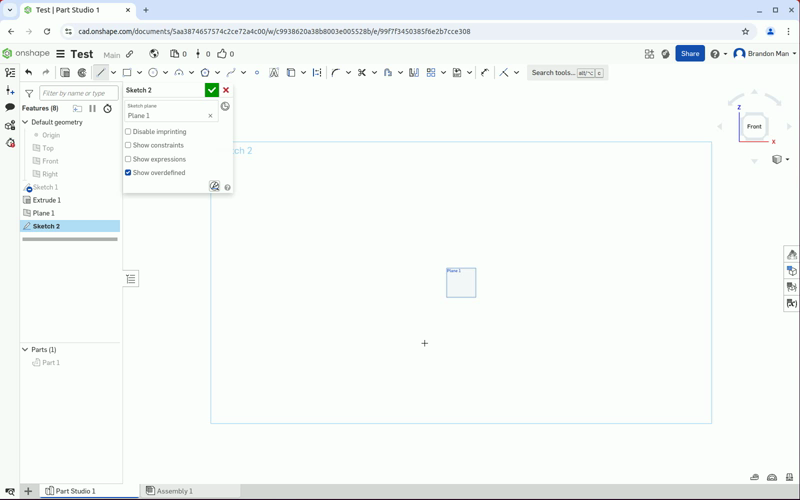
key_down(shift)
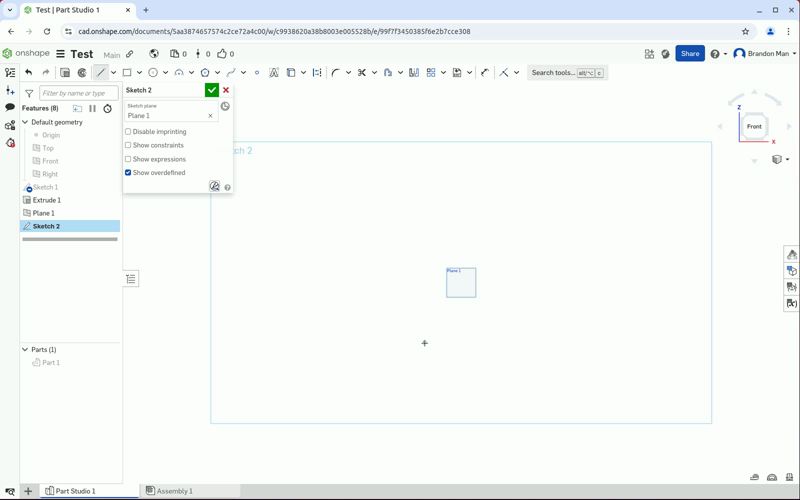
mouse_move(501, 342)
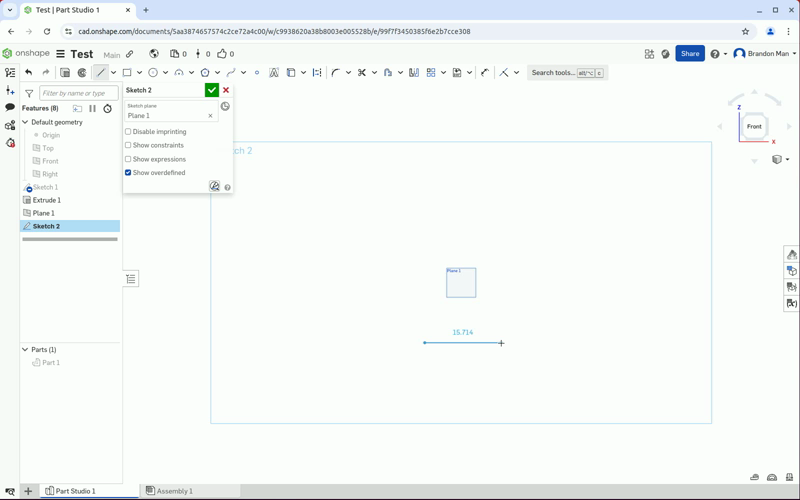
click(501, 342)
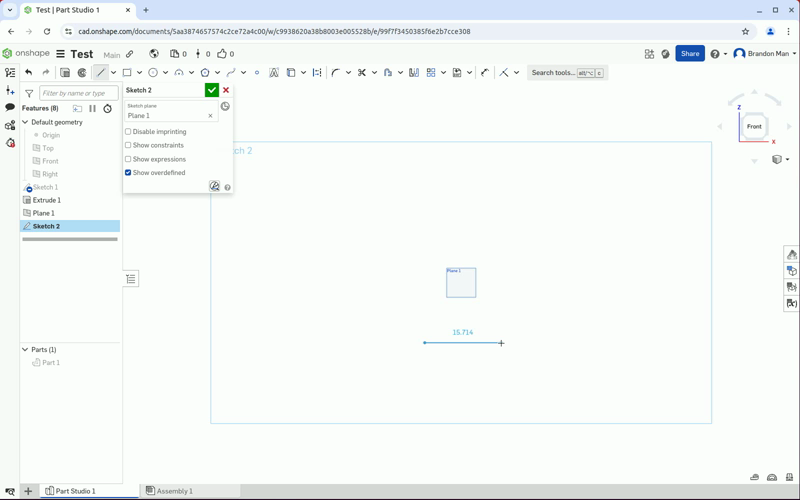
key_up(shift)
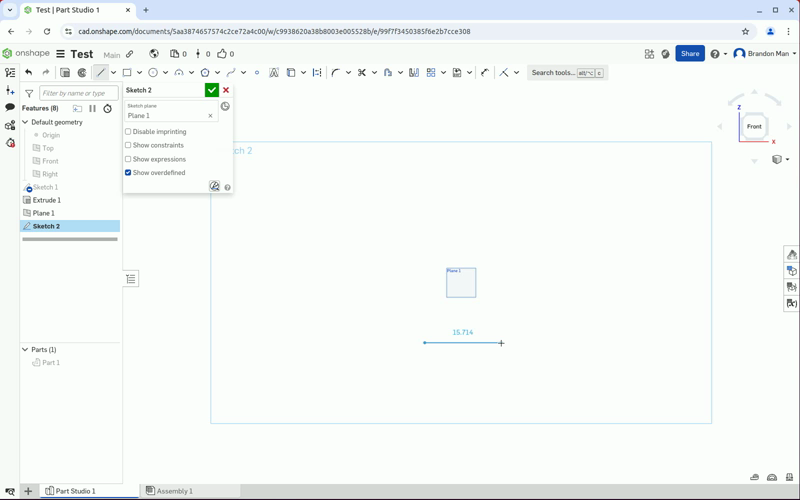
key_down(shift)
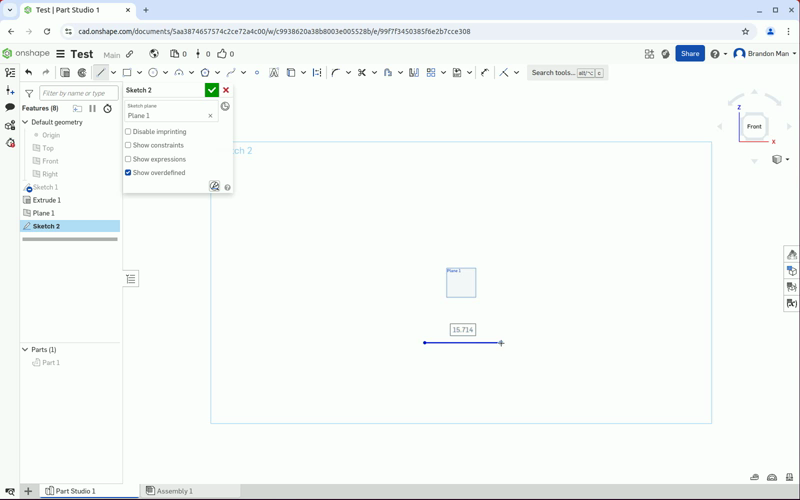
mouse_move(501, 266)
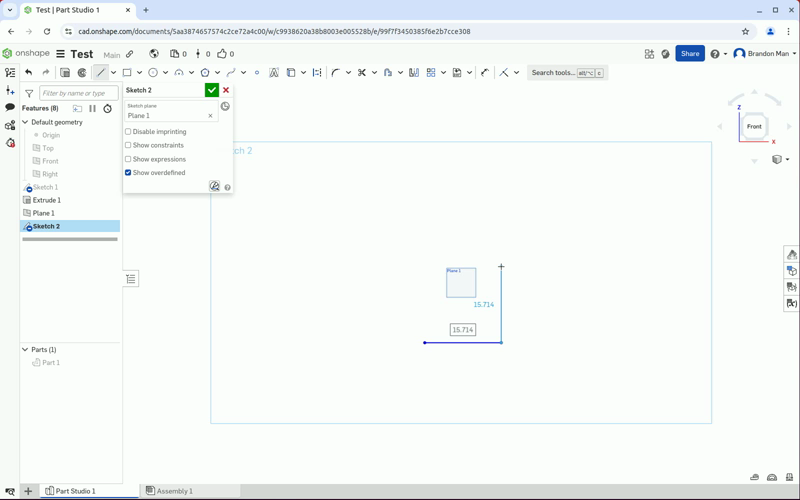
click(501, 266)
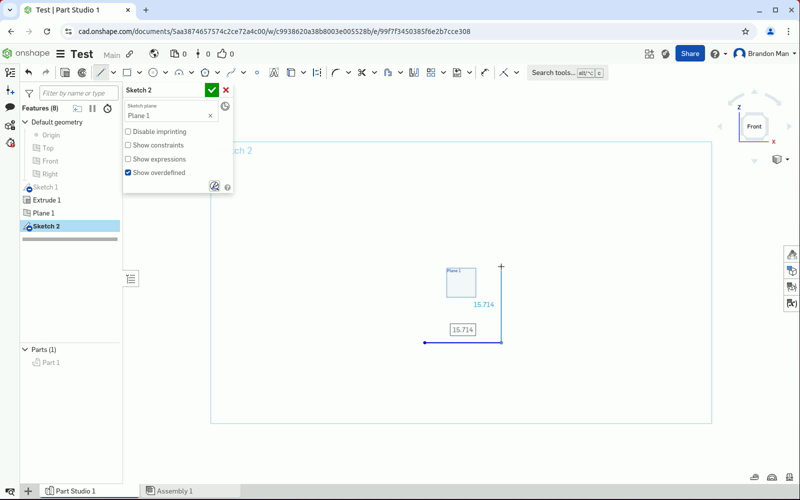
key_up(shift)
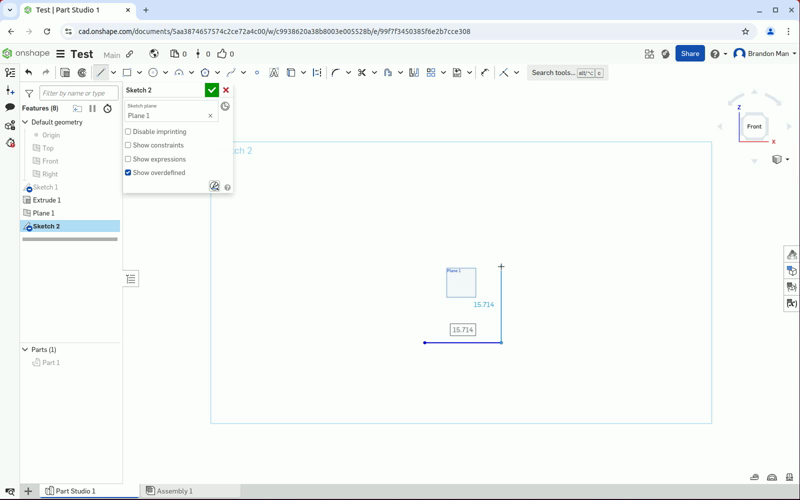
key_down(shift)
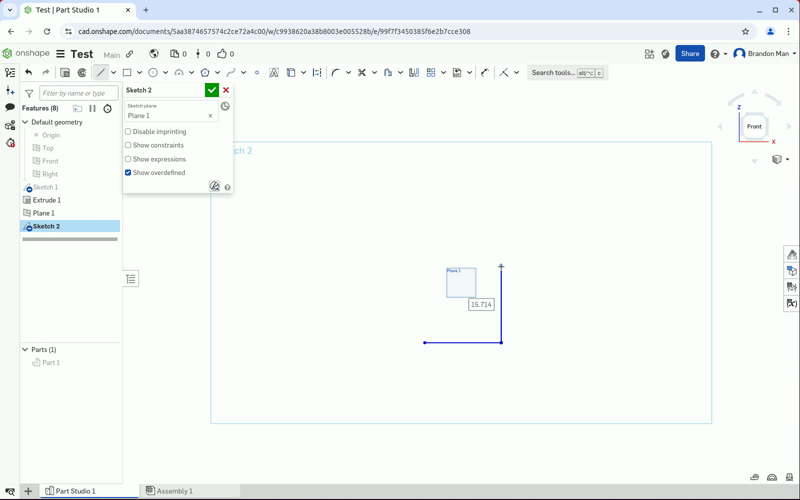
mouse_move(424, 266)
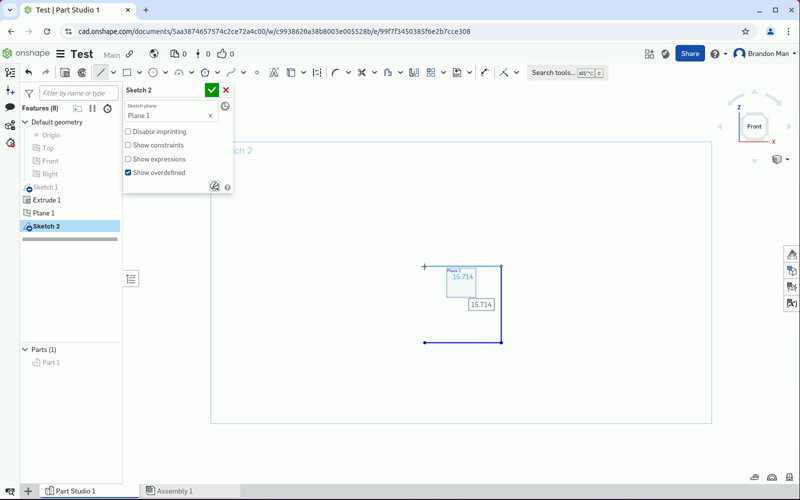
click(424, 266)
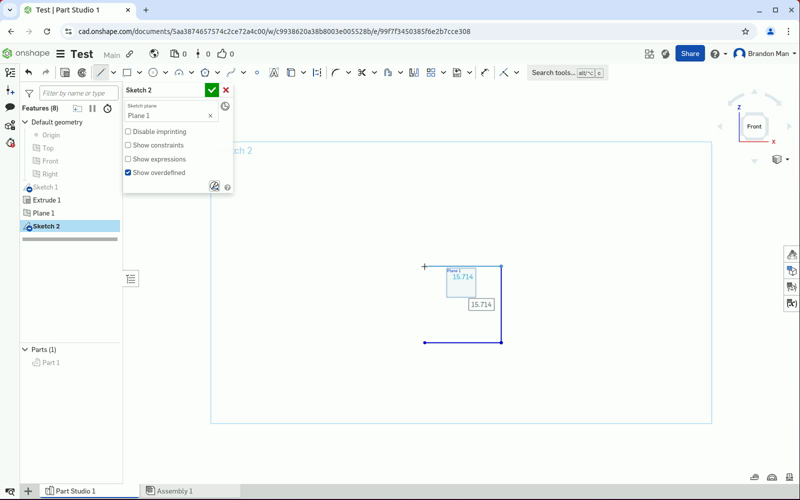
key_up(shift)
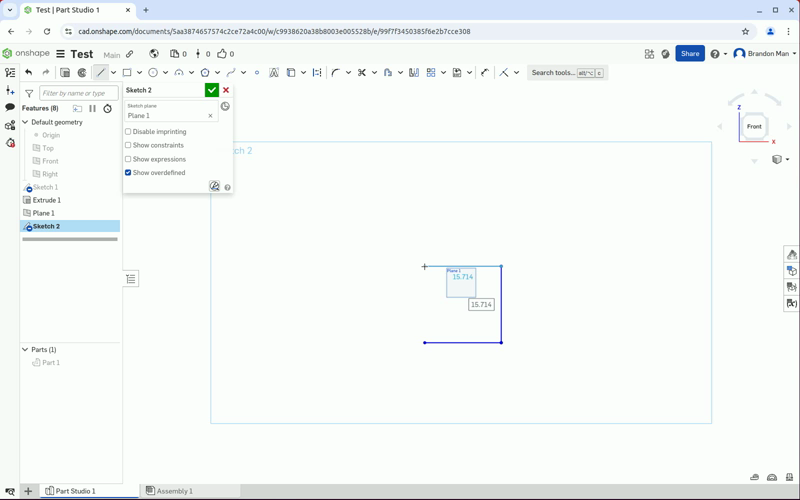
key_down(shift)
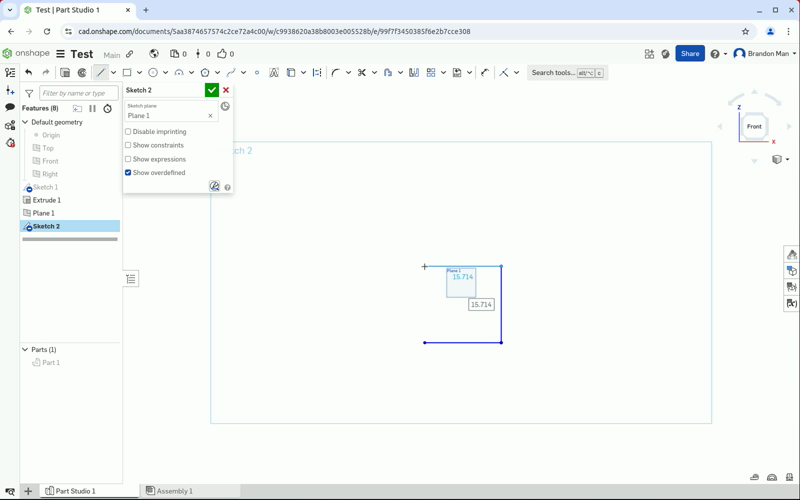
mouse_move(424, 342)
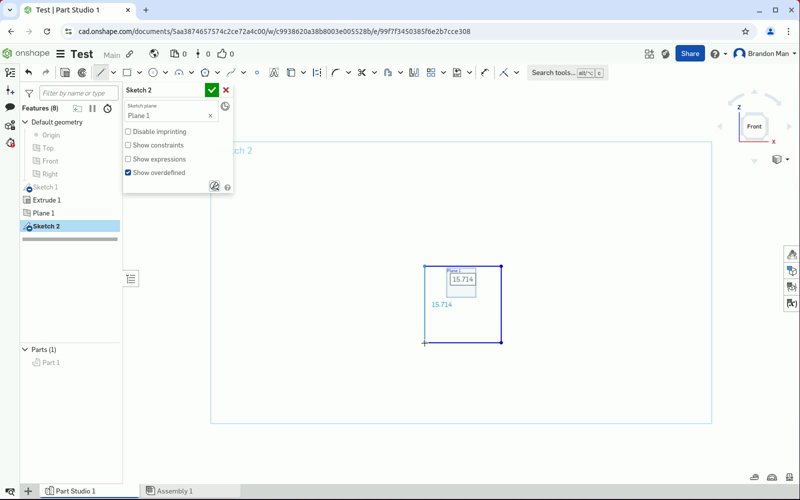
key_up(shift)
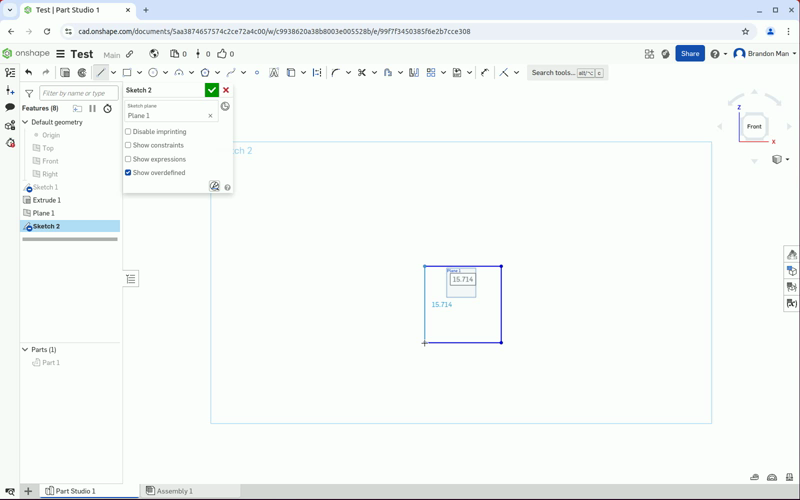
click(424, 342)
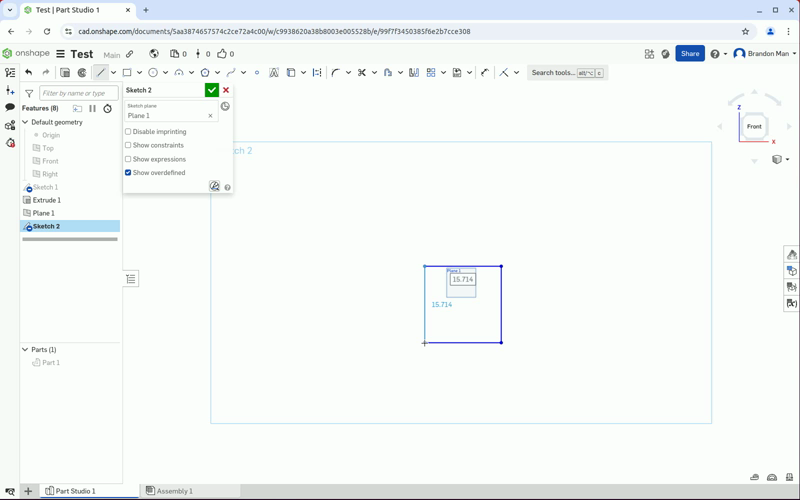
key(esc)
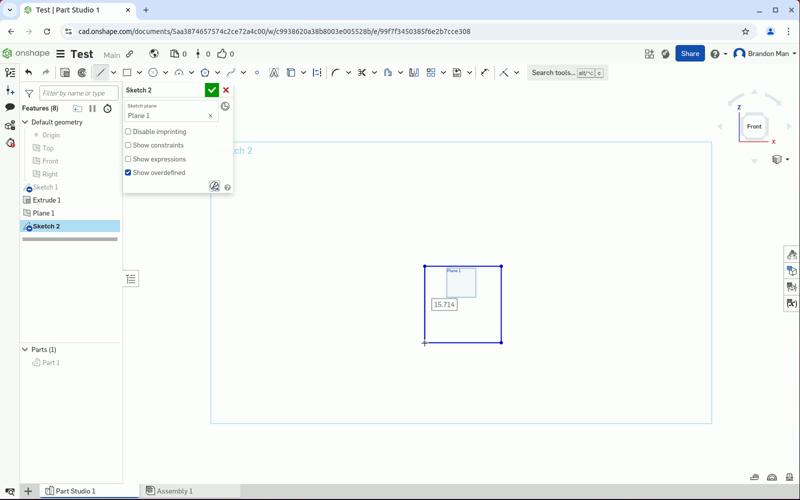
mouse_move(441, 303)
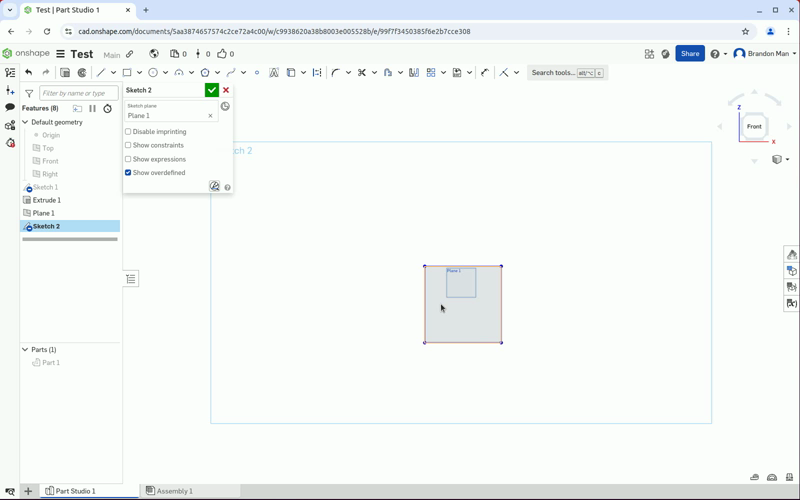
click(441, 303)
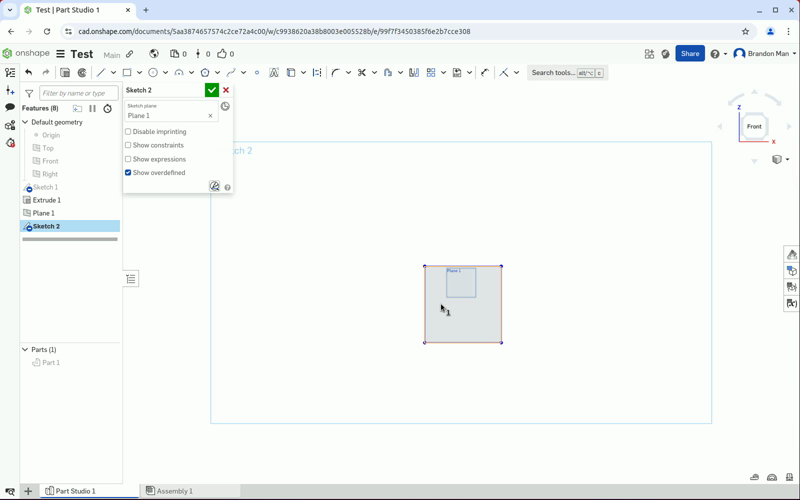
mouse_move(73, 352)
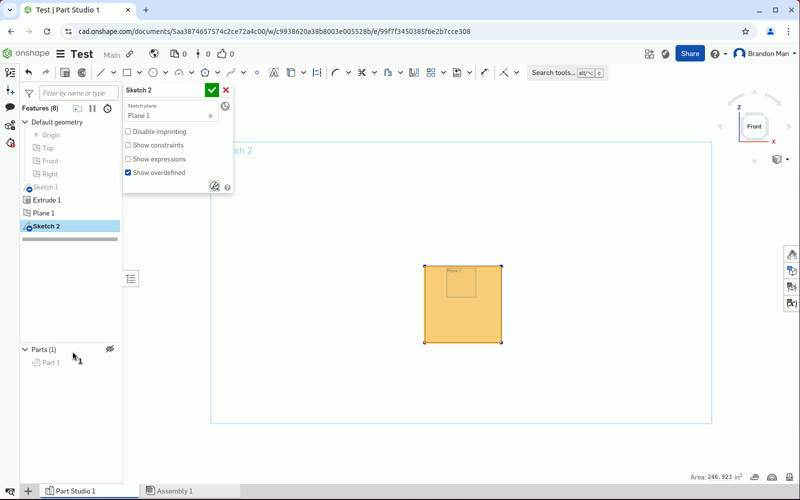
key(shift+y)
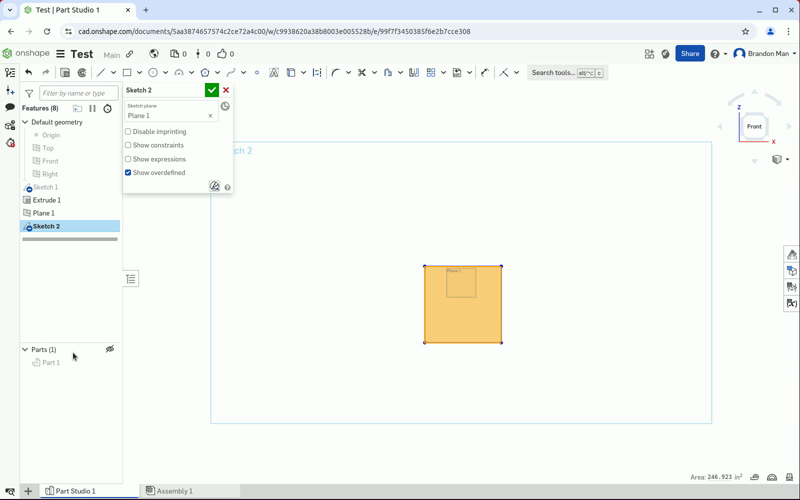
key(shift+e)
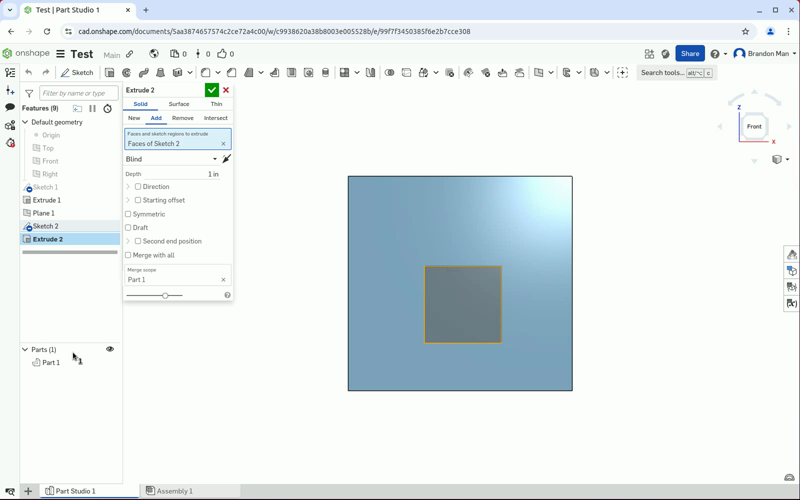
mouse_move(143, 106)
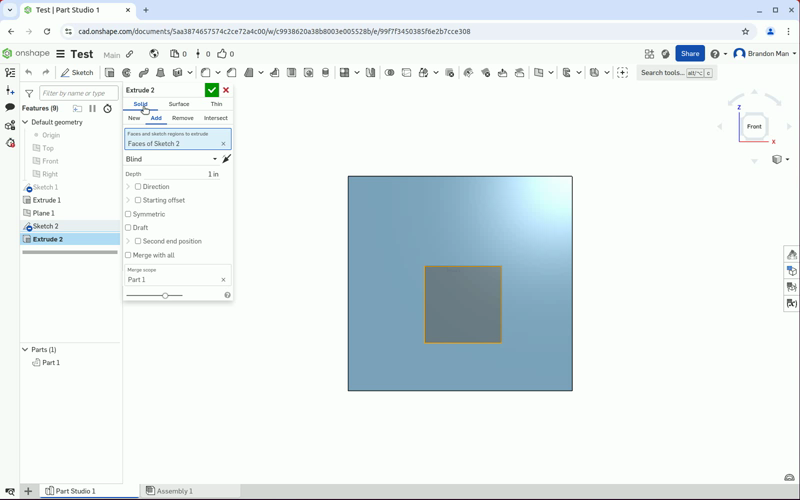
click(143, 106)
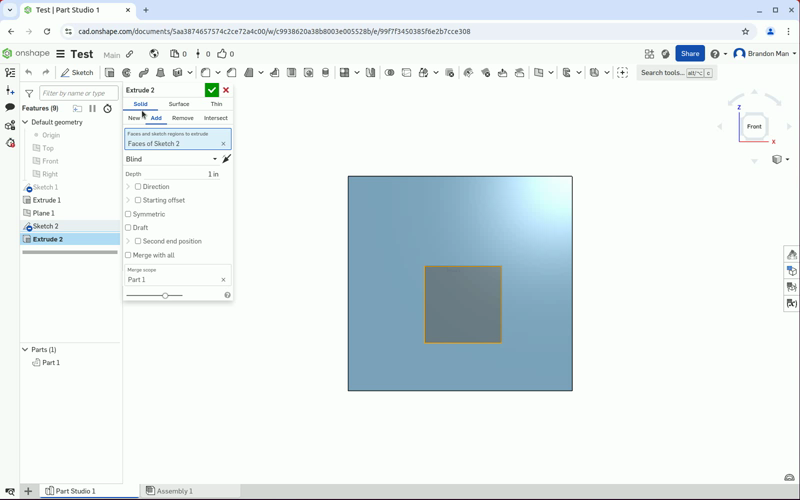
mouse_move(137, 120)
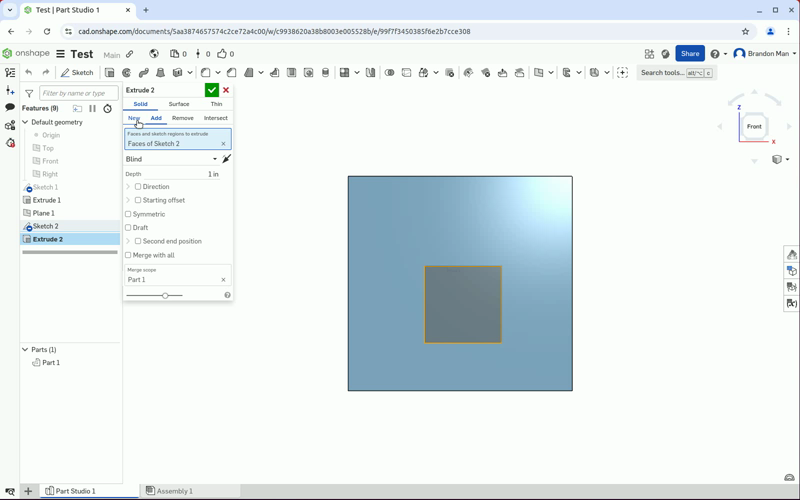
click(137, 120)
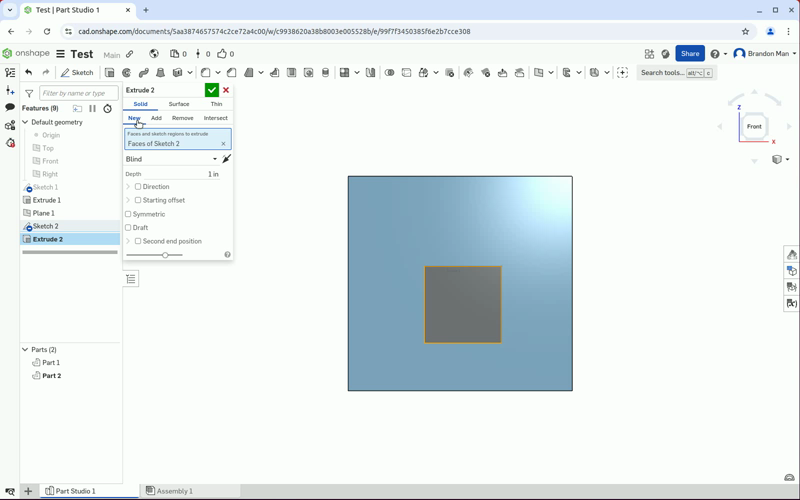
key(tab, 4)
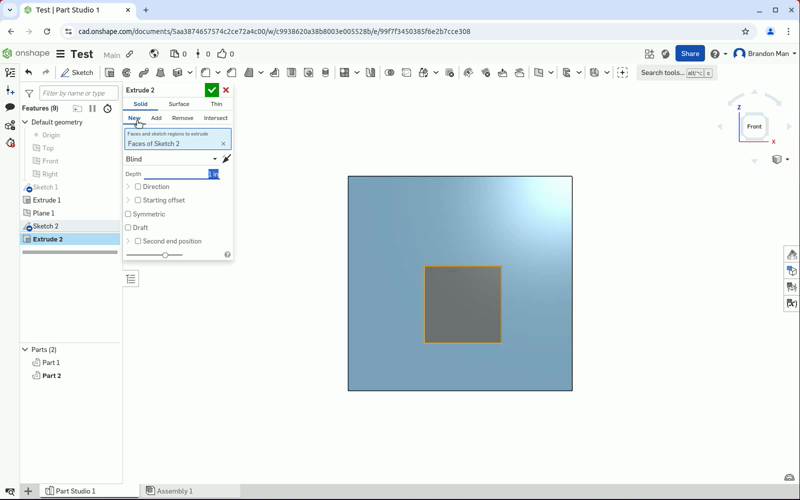
text(3.611)
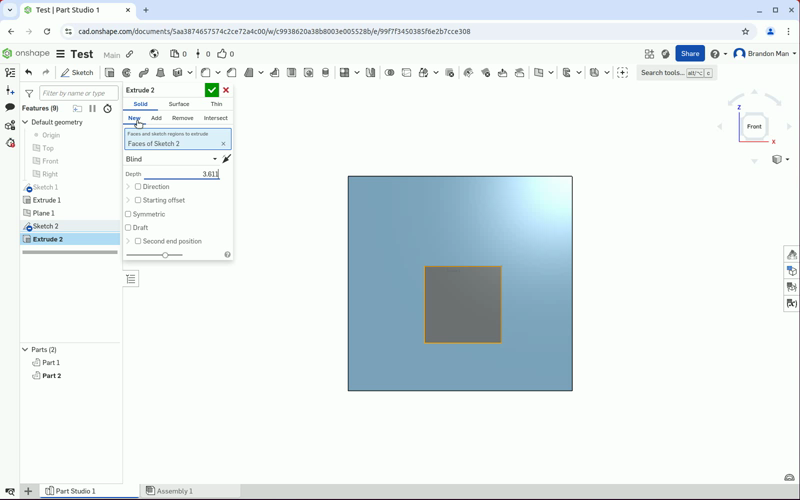
key(enter)
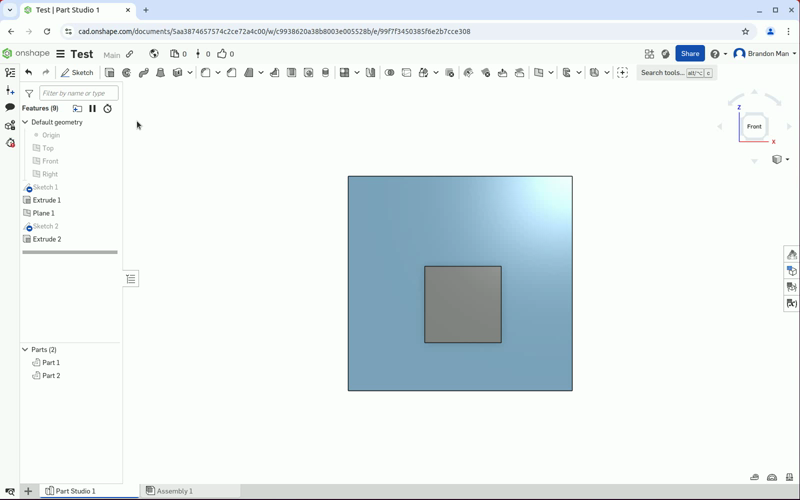
key(shift+h)
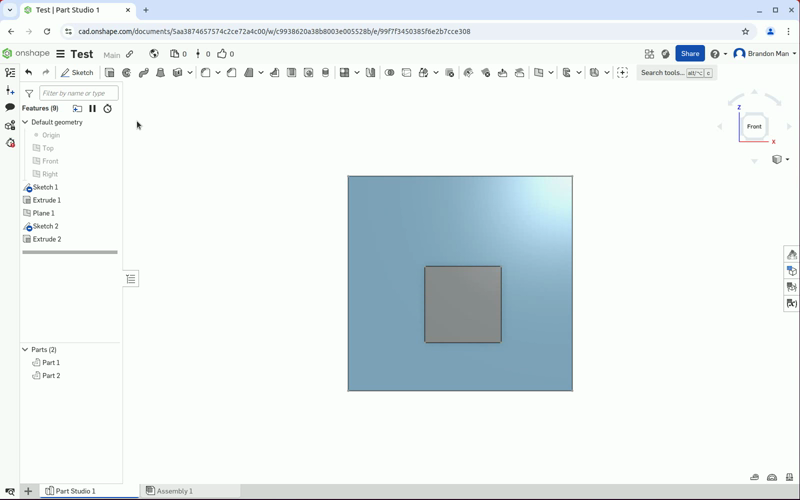
key(shift+h)
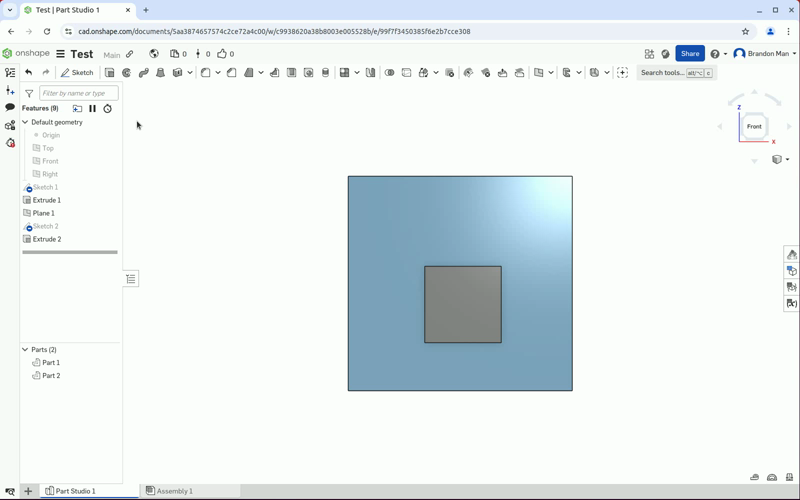
mouse_move(73, 189)
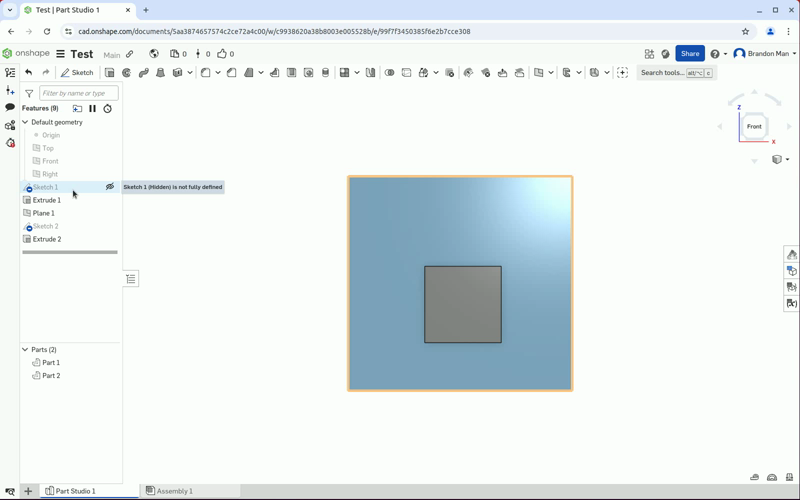
click(73, 189)
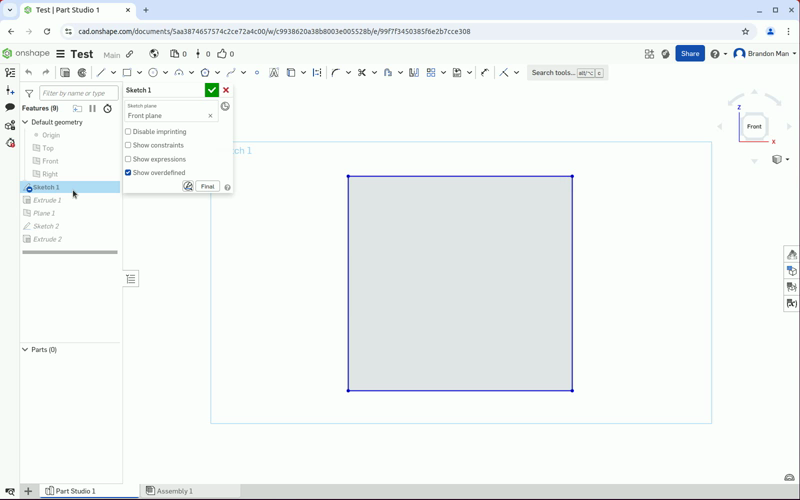
mouse_move(229, 92)
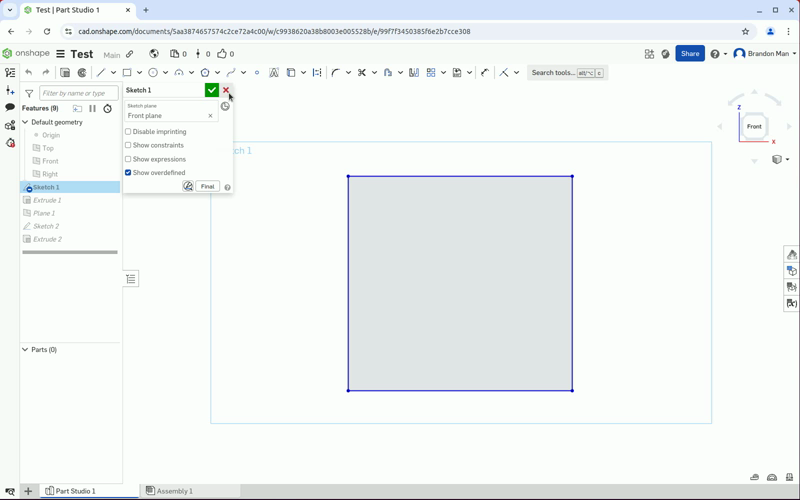
click(229, 92)
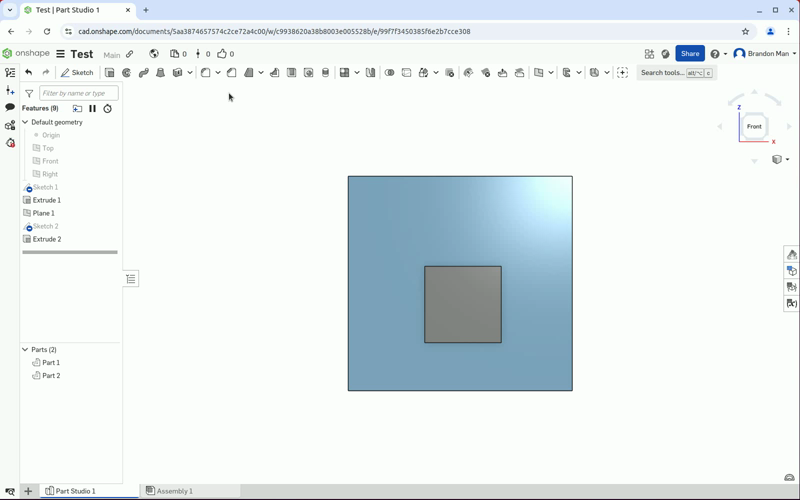
mouse_move(541, 75)
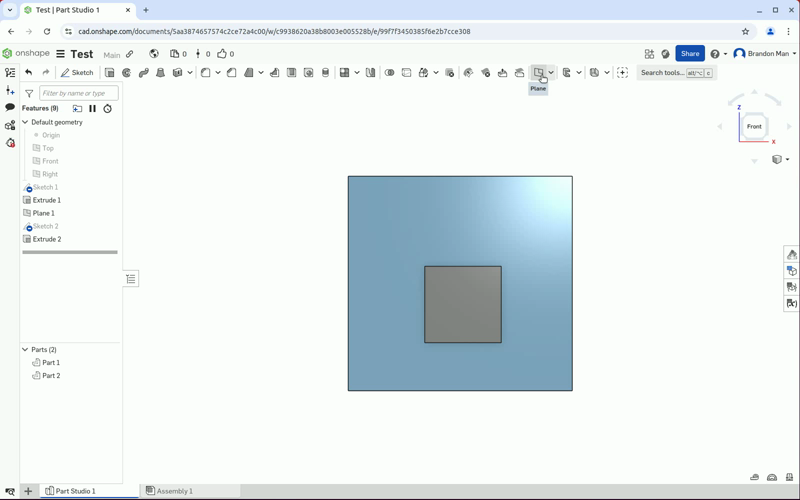
click(541, 75)
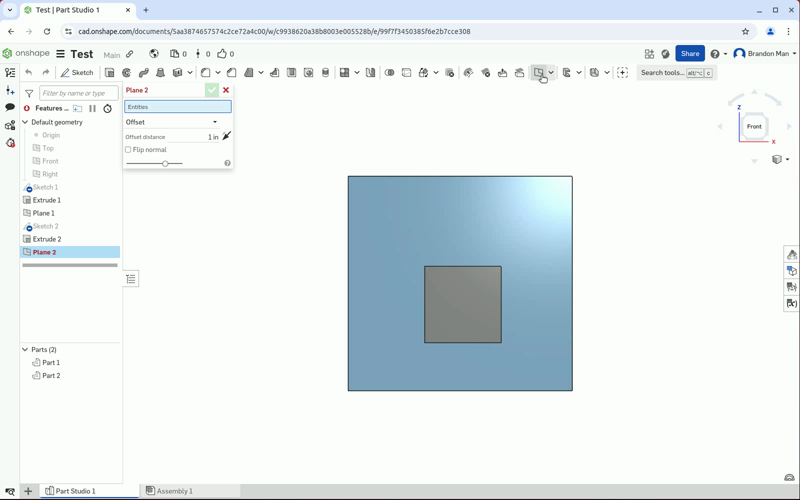
mouse_move(73, 163)
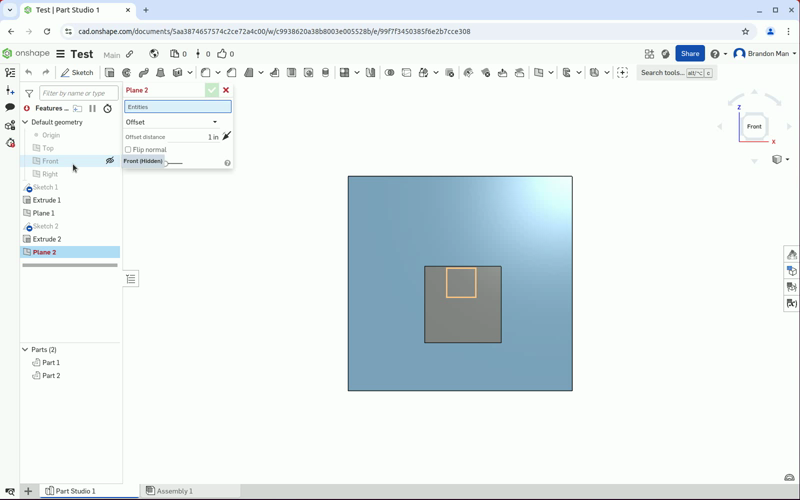
click(73, 163)
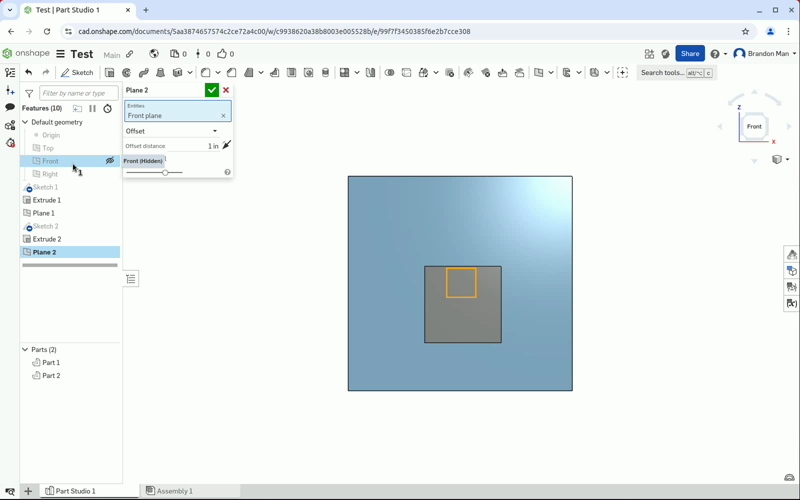
key(tab, 2)
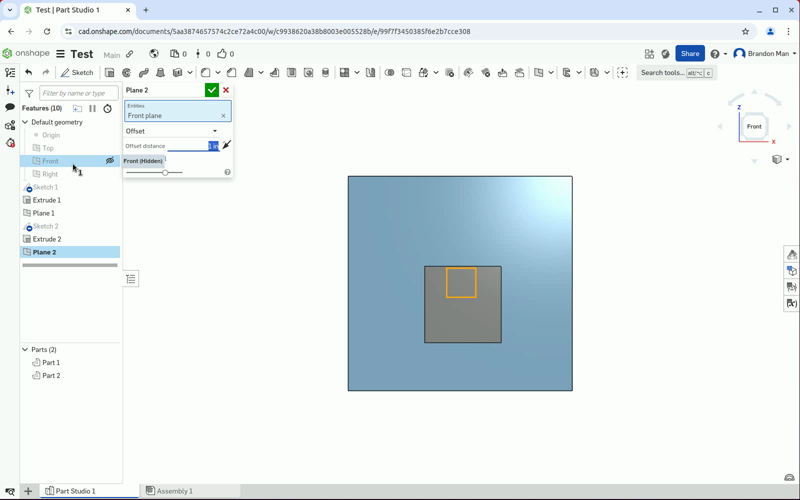
text(7.456)
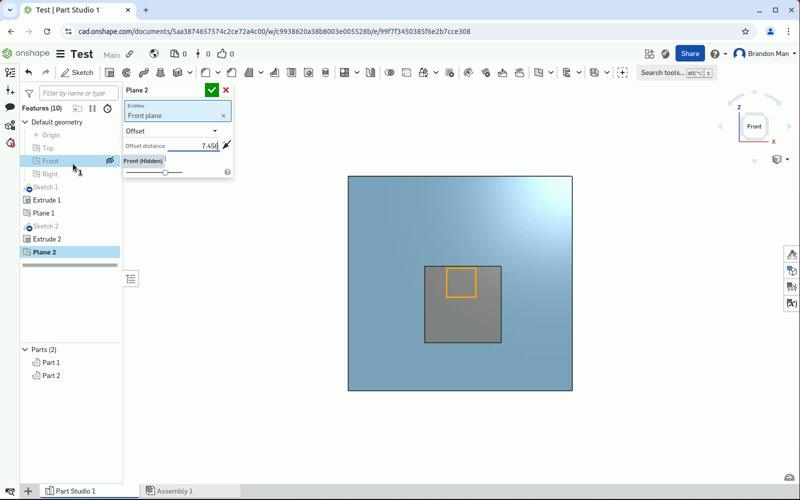
key(enter, 2)
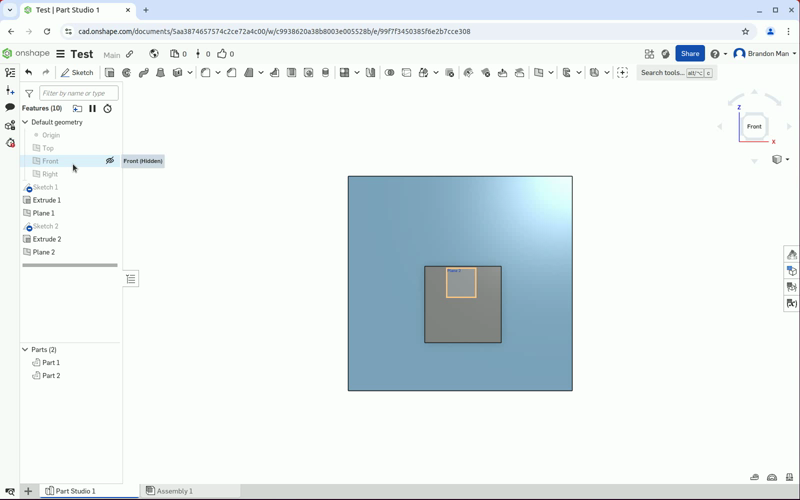
key(shift+s)
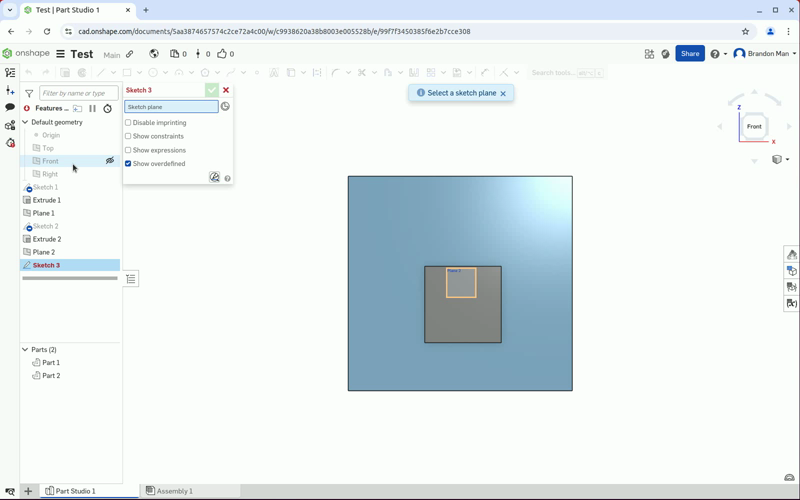
mouse_move(73, 254)
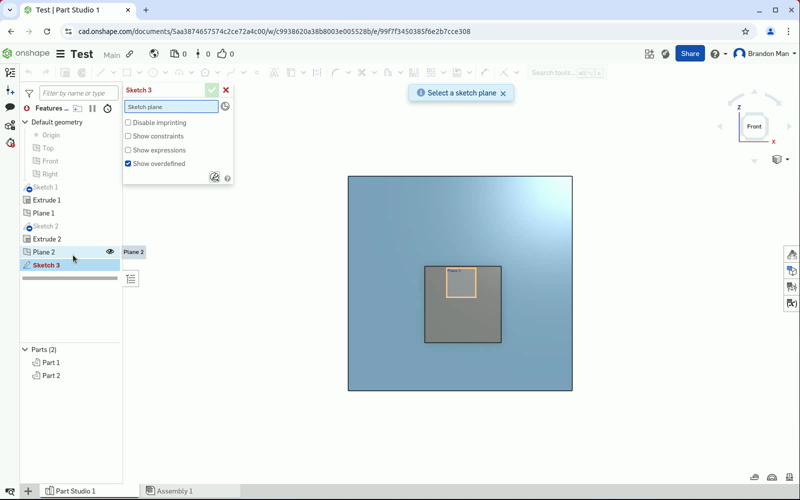
click(73, 254)
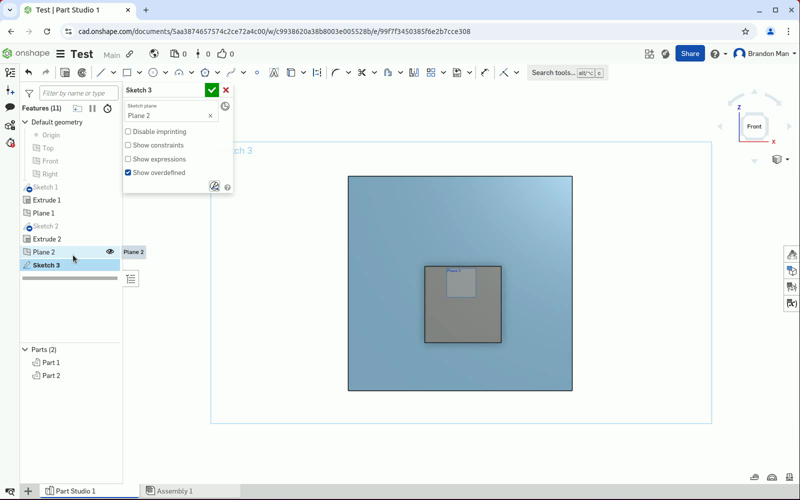
mouse_move(73, 352)
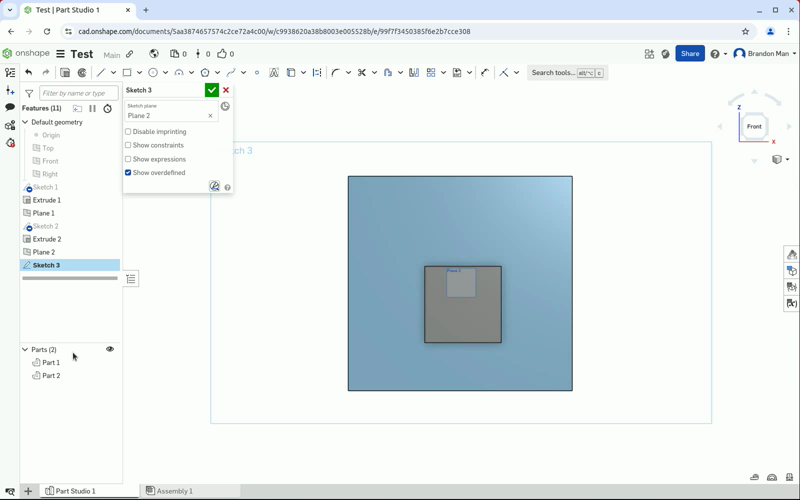
key(y)
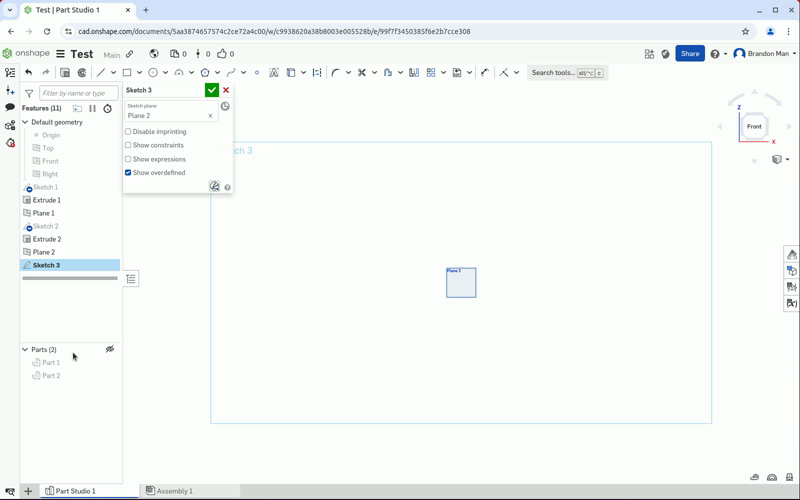
key(c)
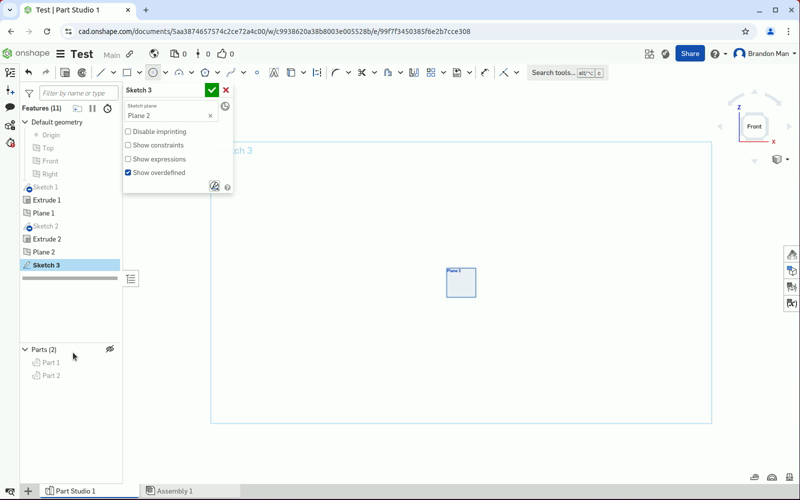
key_down(shift)
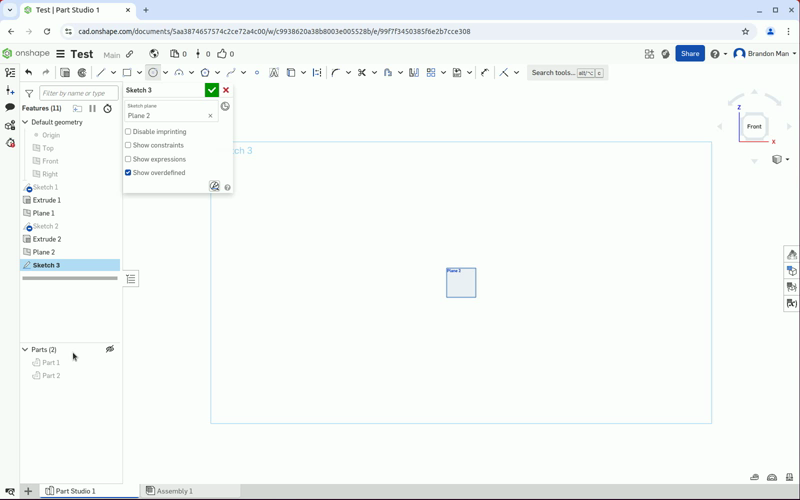
mouse_move(462, 305)
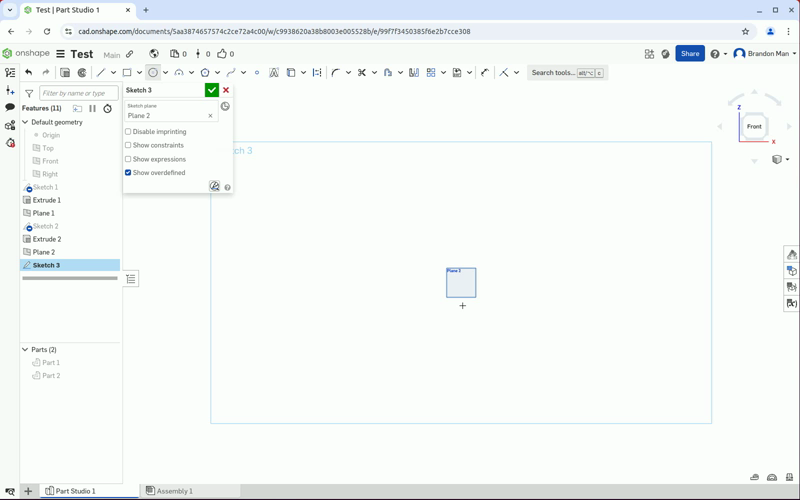
click(462, 305)
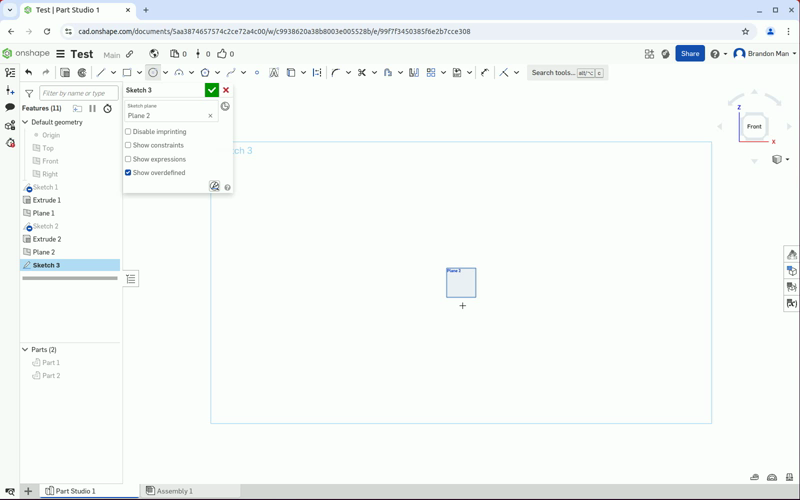
key_up(shift)
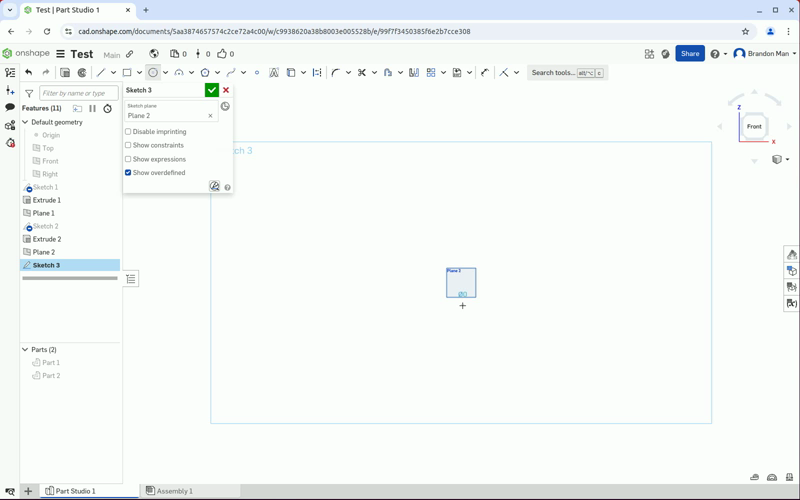
mouse_move(495, 305)
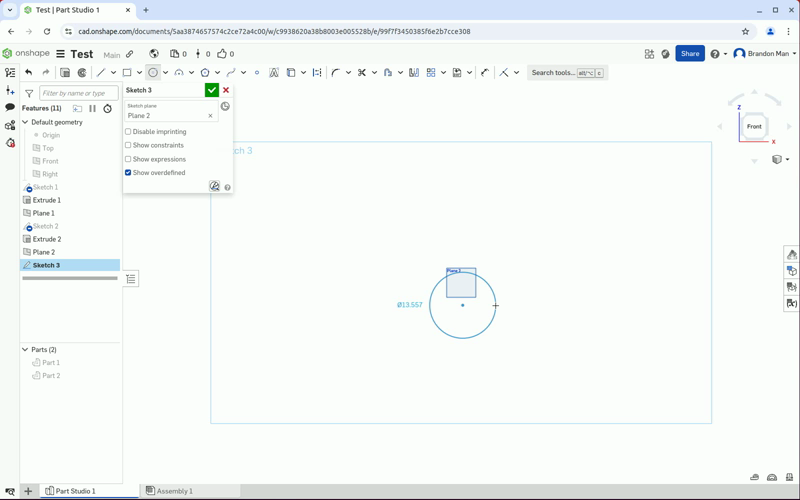
click(495, 305)
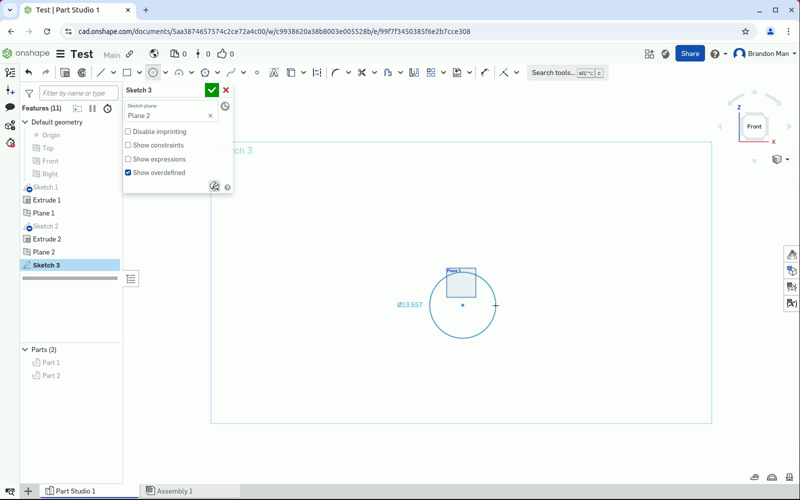
key(esc)
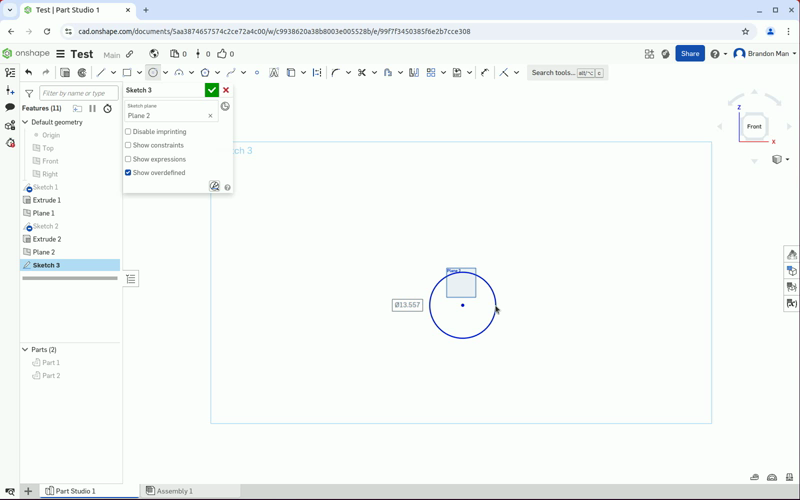
mouse_move(461, 309)
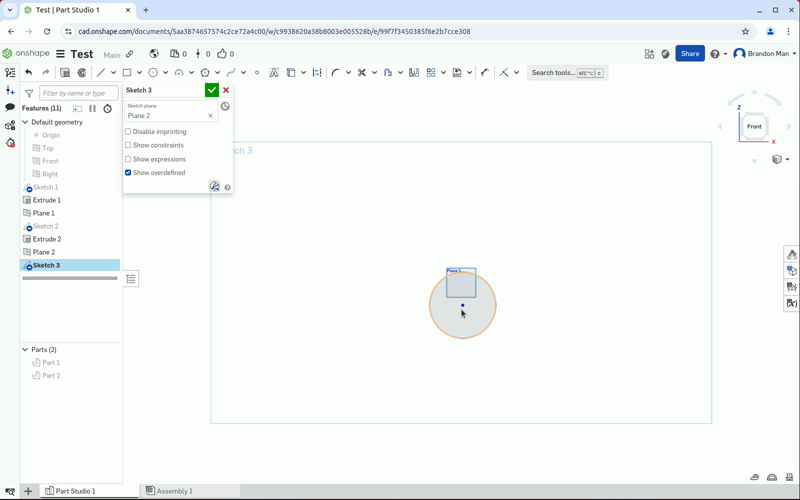
click(461, 309)
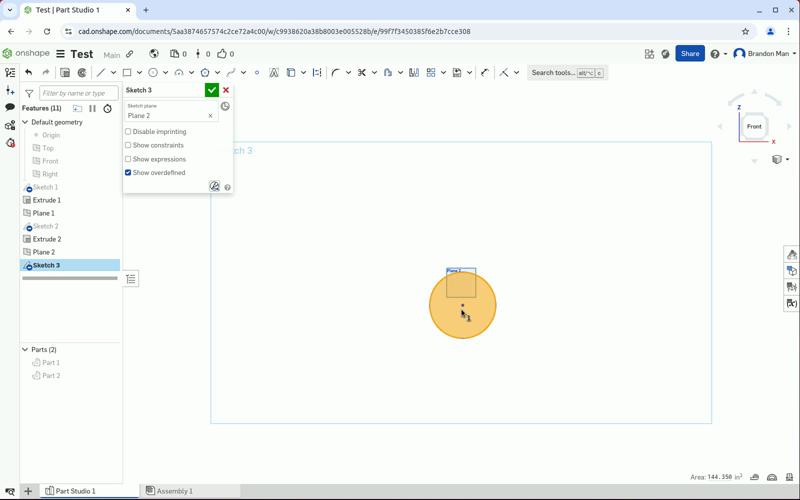
mouse_move(73, 352)
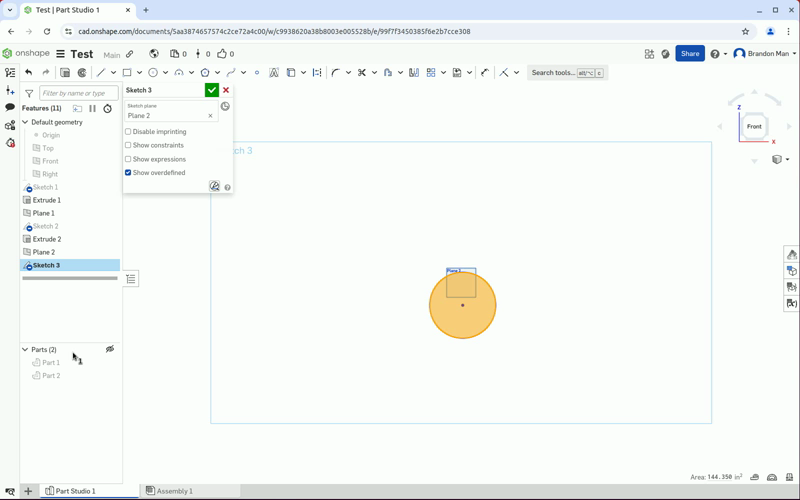
key(shift+y)
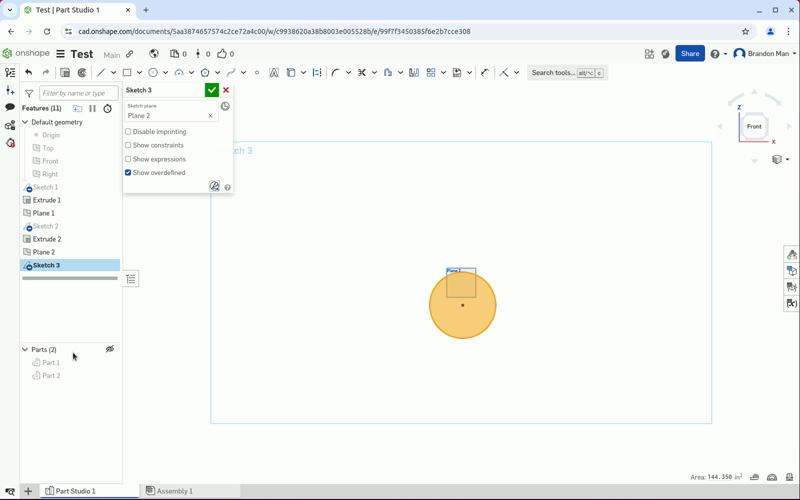
key(shift+e)
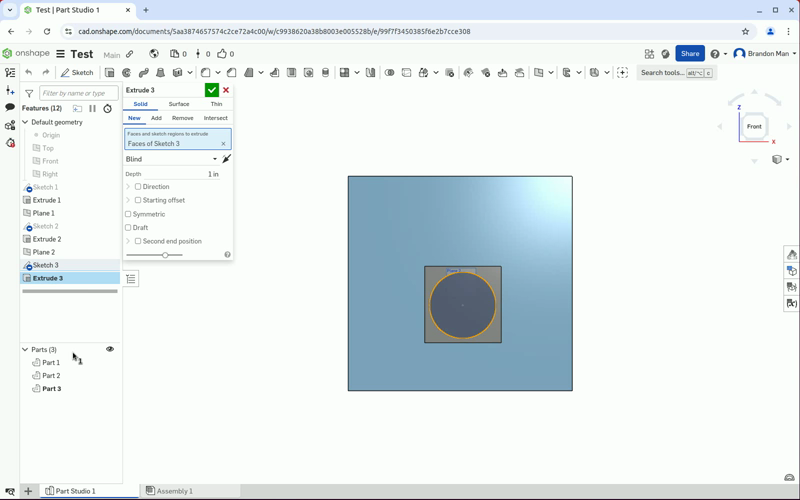
mouse_move(143, 106)
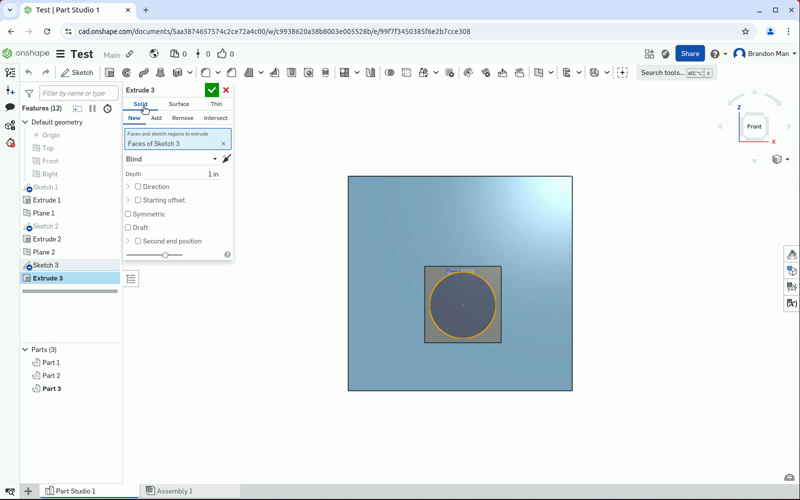
click(143, 106)
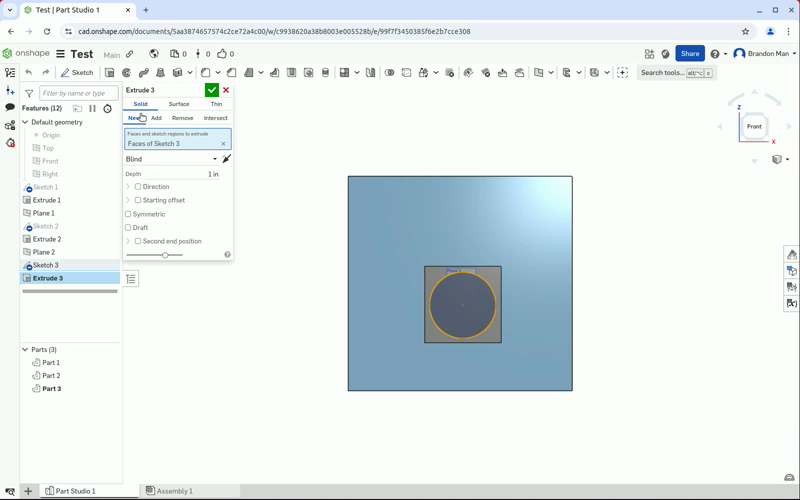
mouse_move(137, 120)
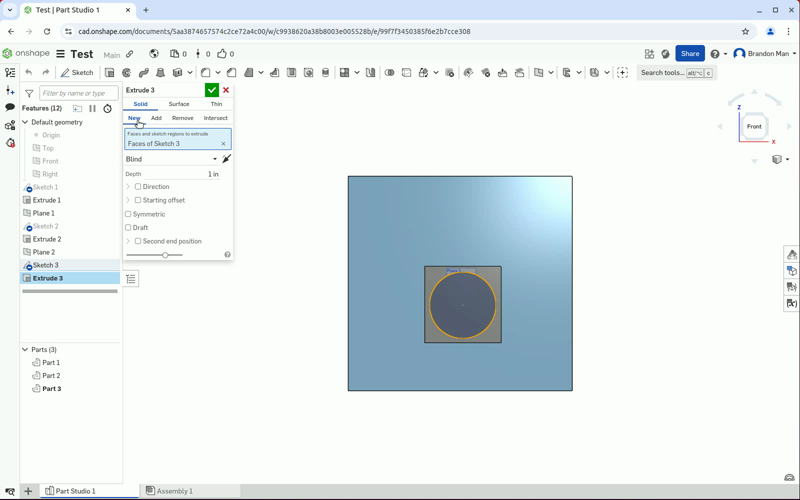
click(137, 120)
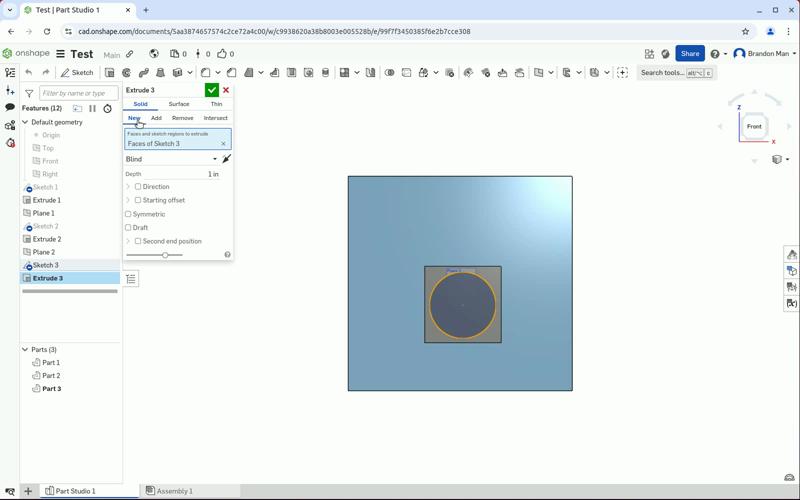
key(tab, 4)
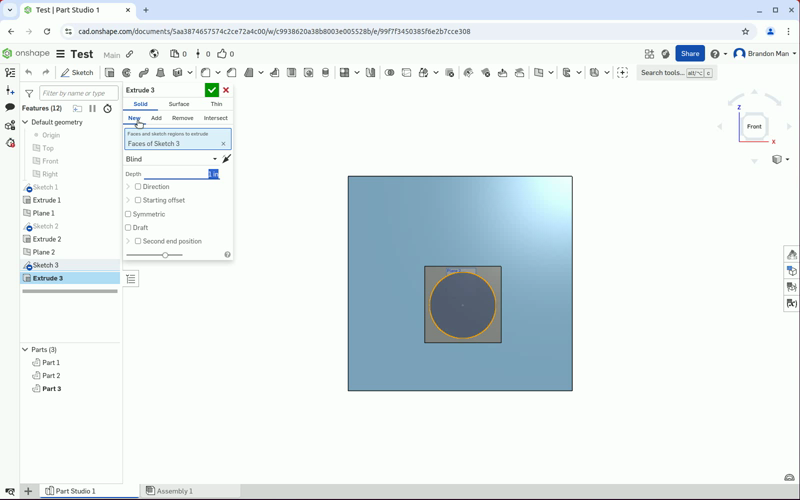
text(3.611)
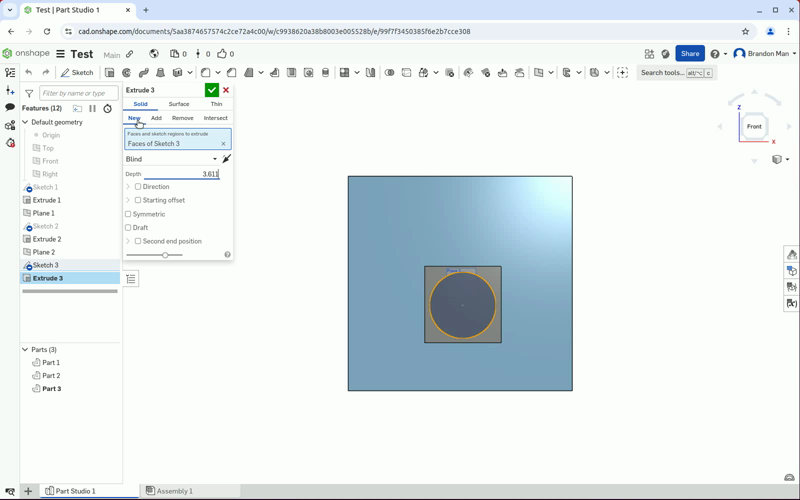
key(enter)
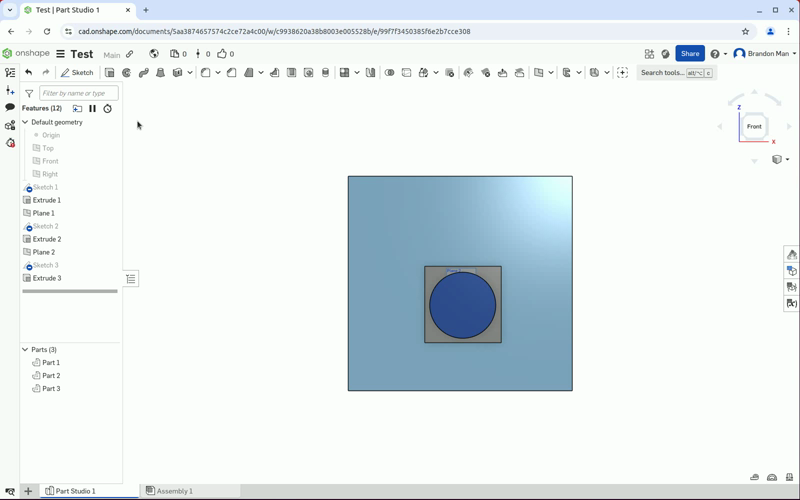
key(shift+h)
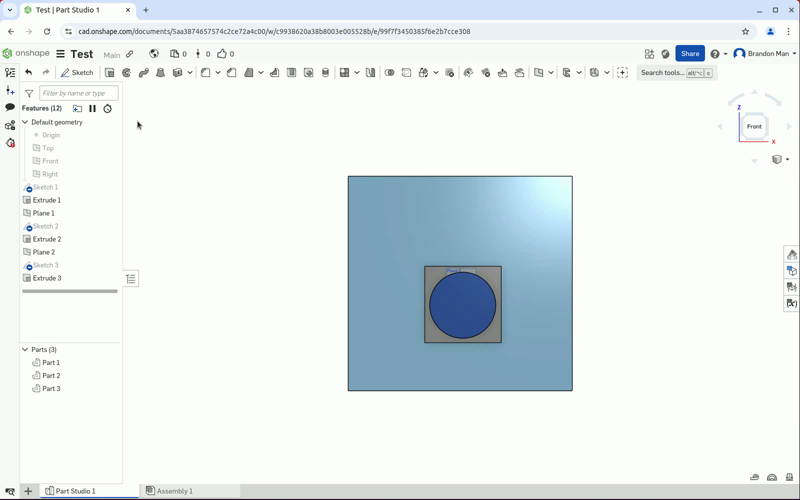
key(shift+h)
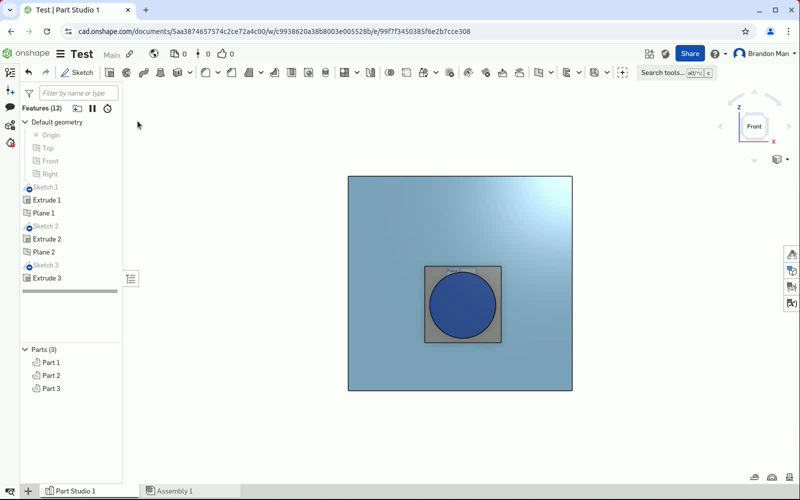
key(shift+7)
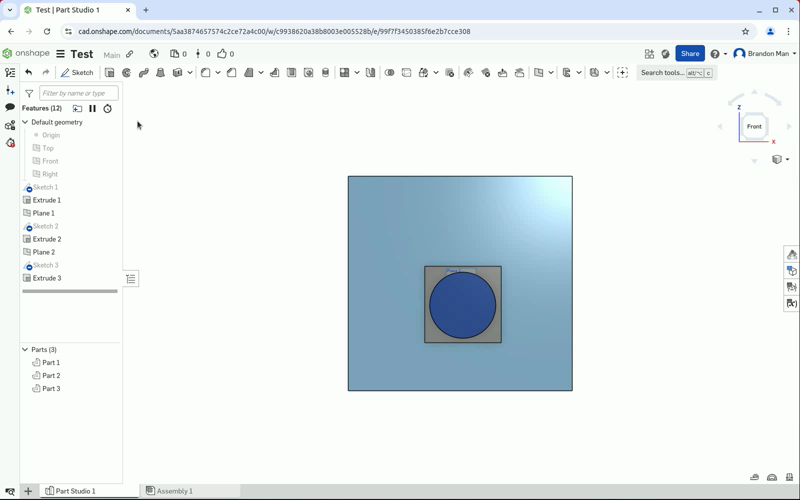
key(left, 2)
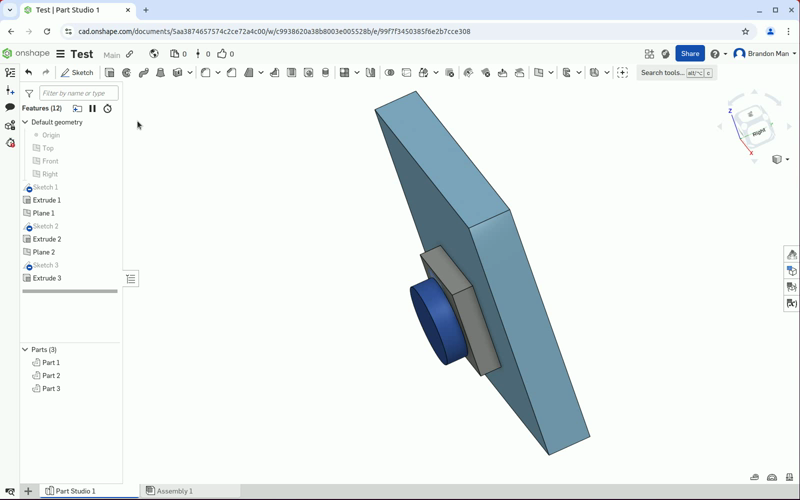
key(down, 2)
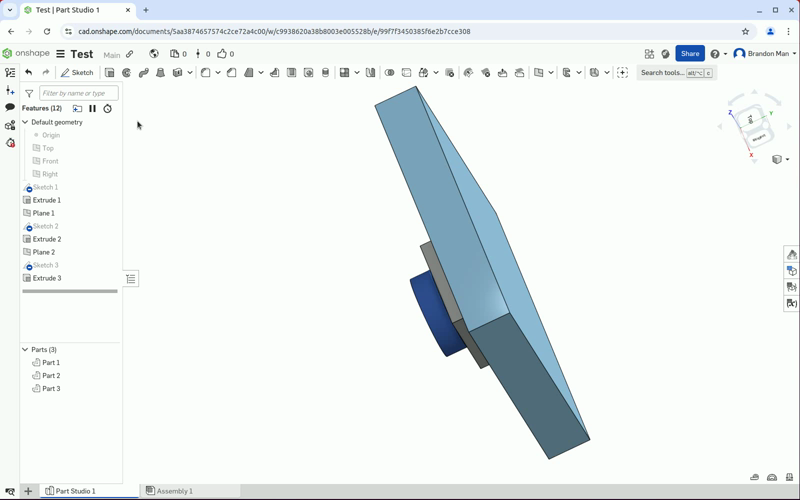
key(up, 2)
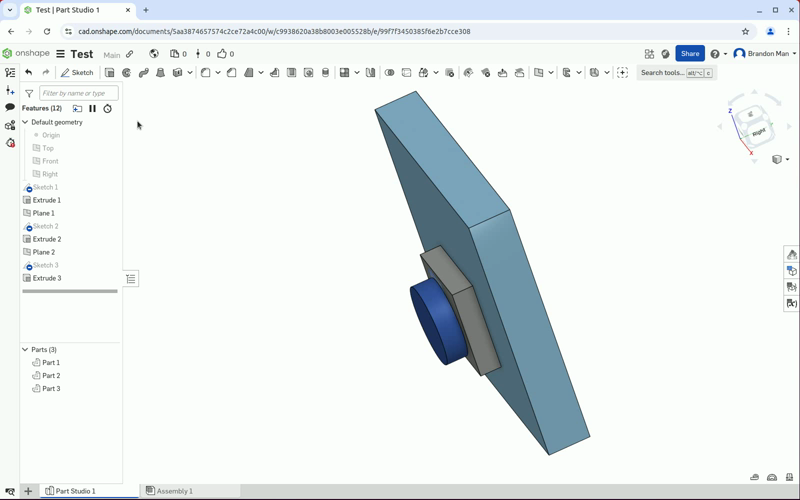
key(right, 2)
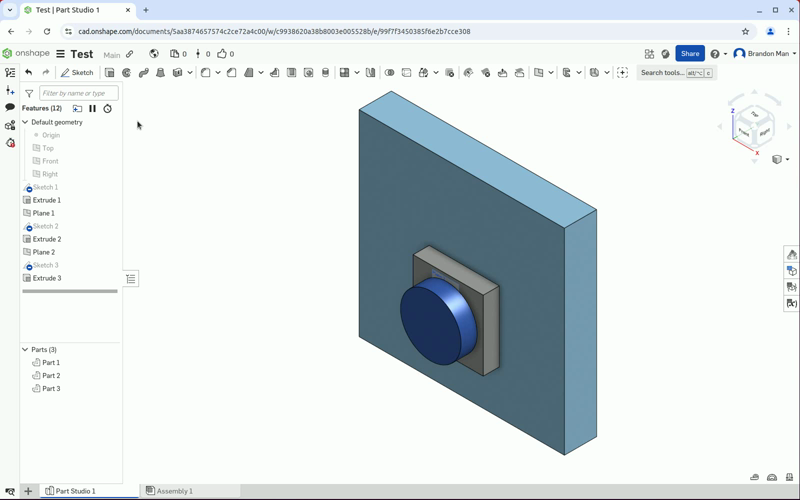
mouse_move(73, 189)
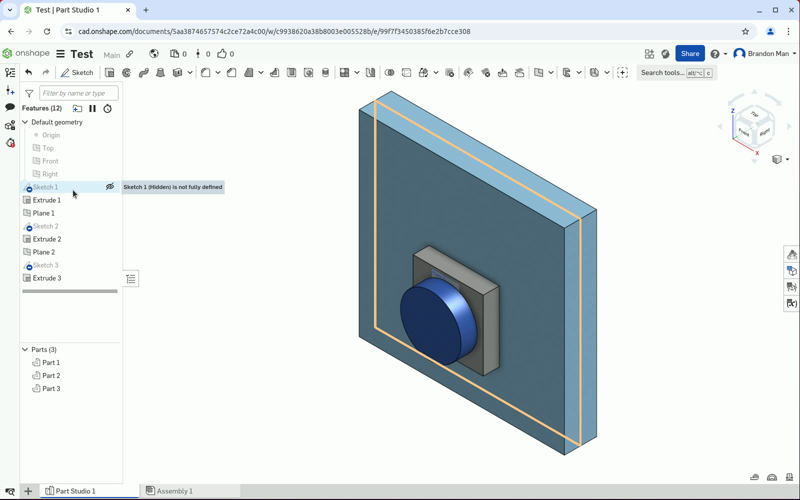
click(73, 189)